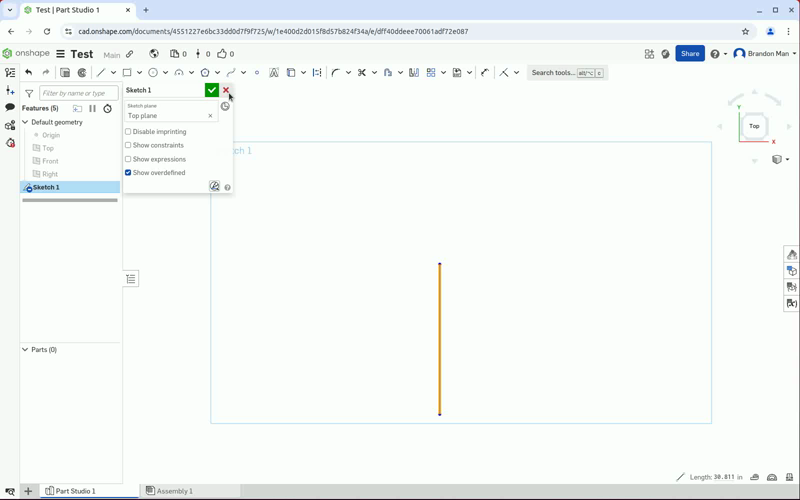
key(shift+h)
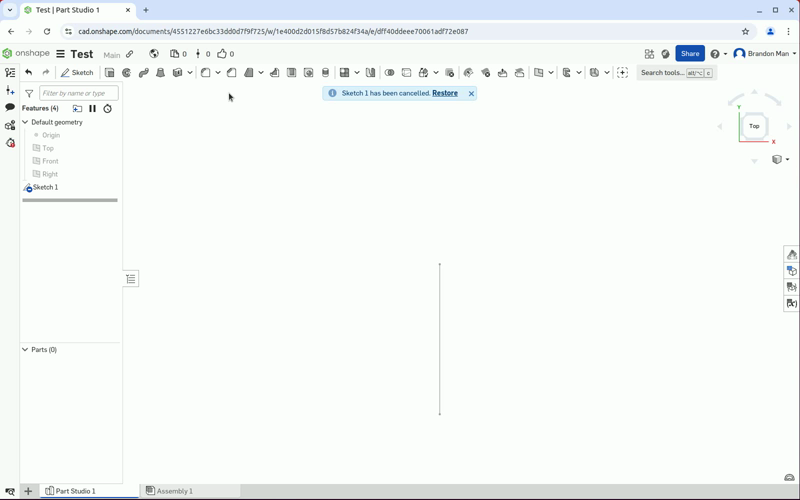
mouse_move(73, 352)
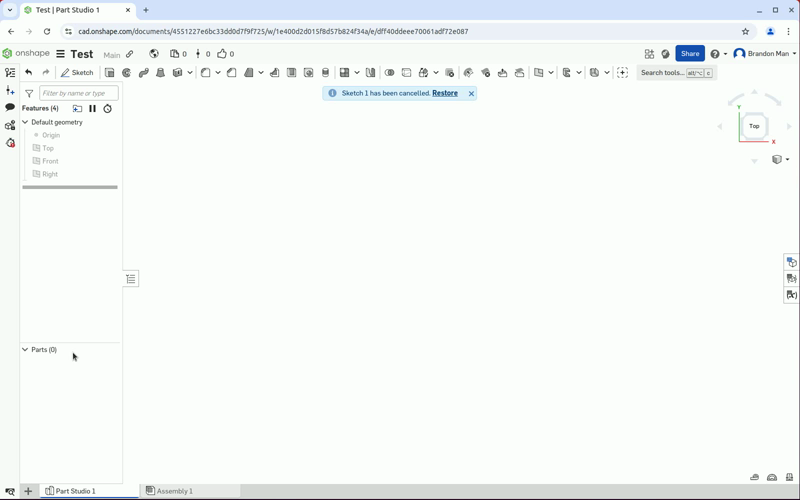
key(y)
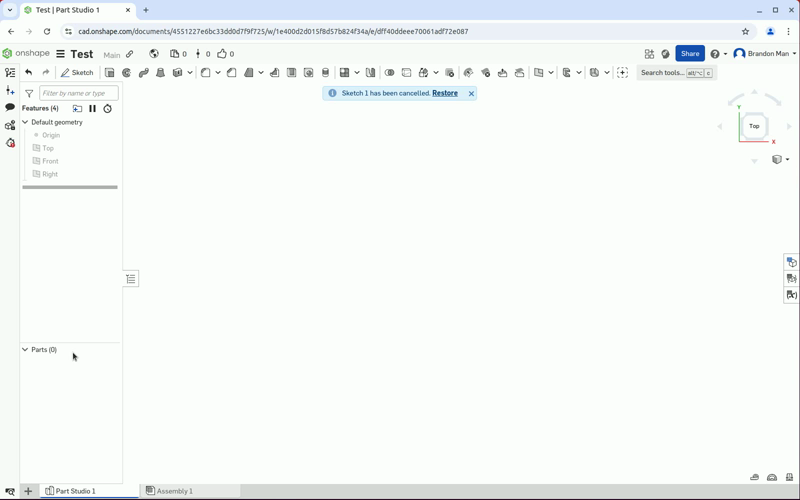
key(shift+p)
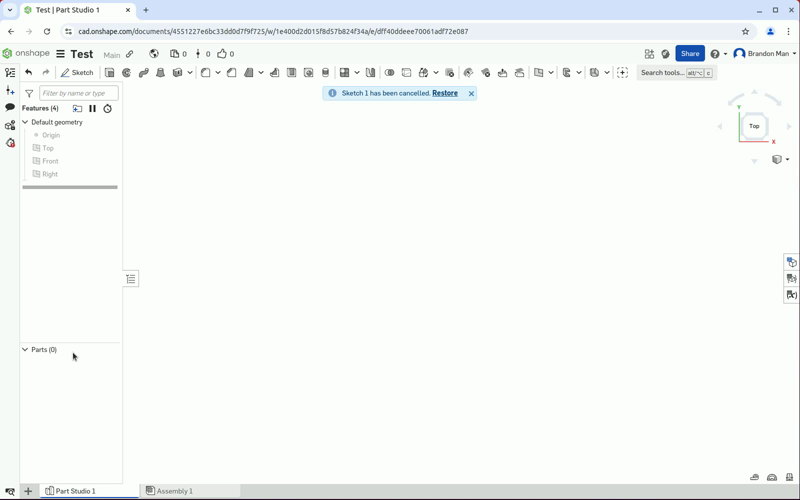
key(space)
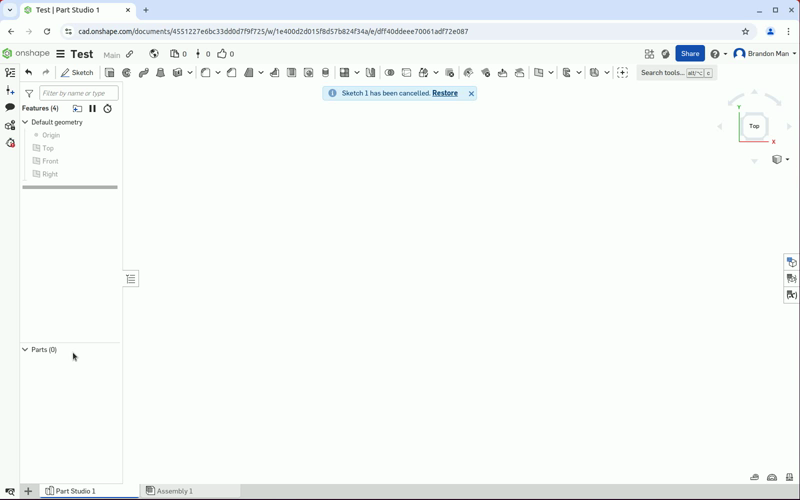
key_down(shift)
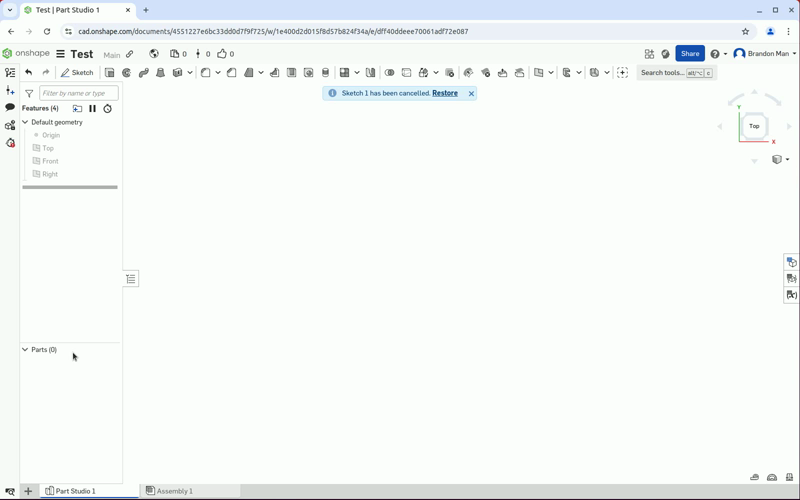
key(up)
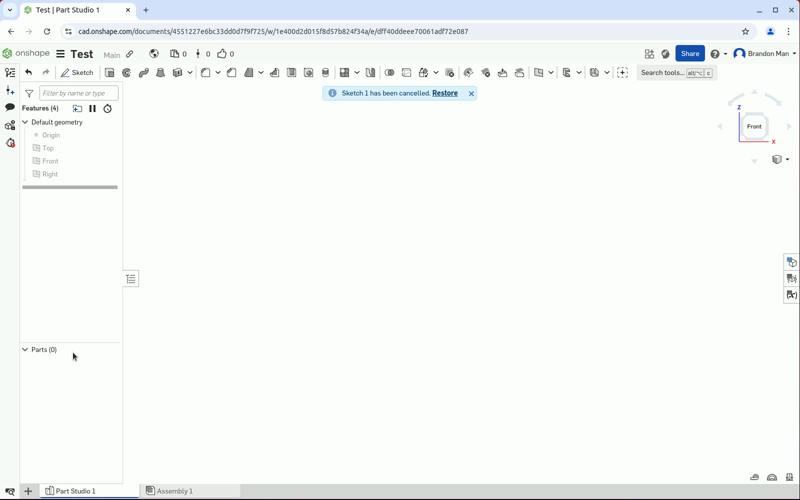
key_up(shift)
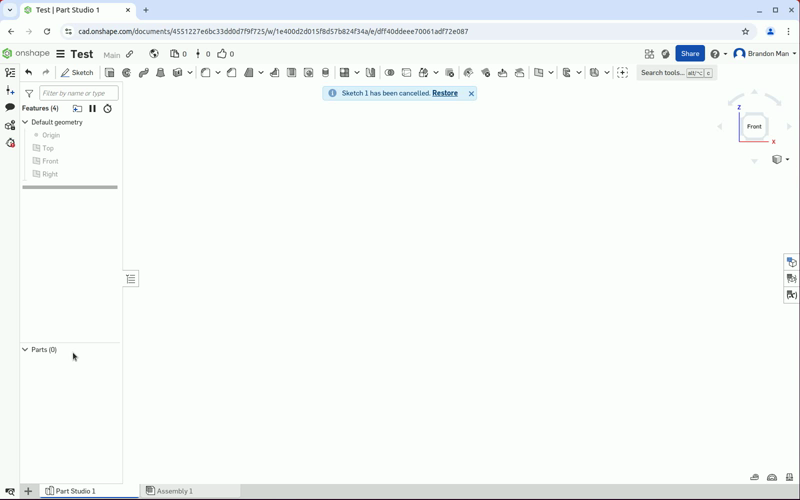
mouse_move(73, 352)
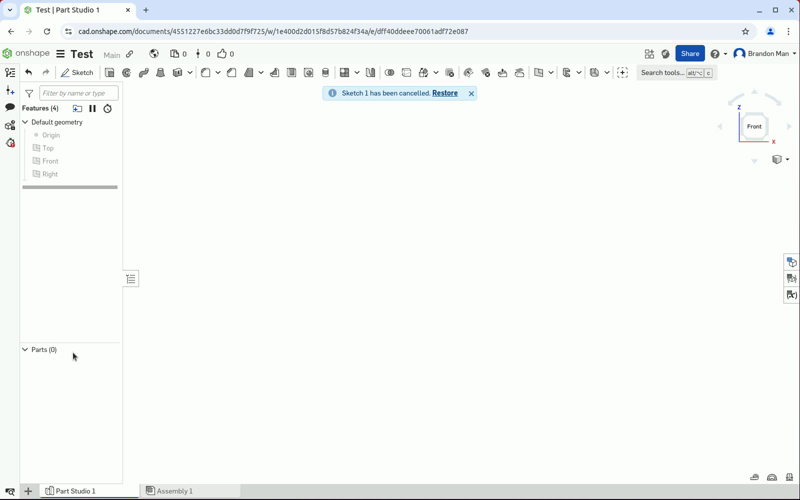
key(shift+y)
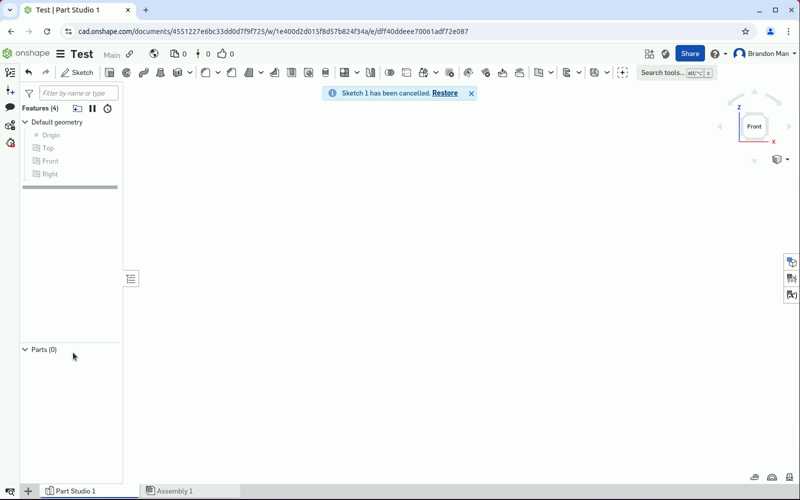
key(shift+s)
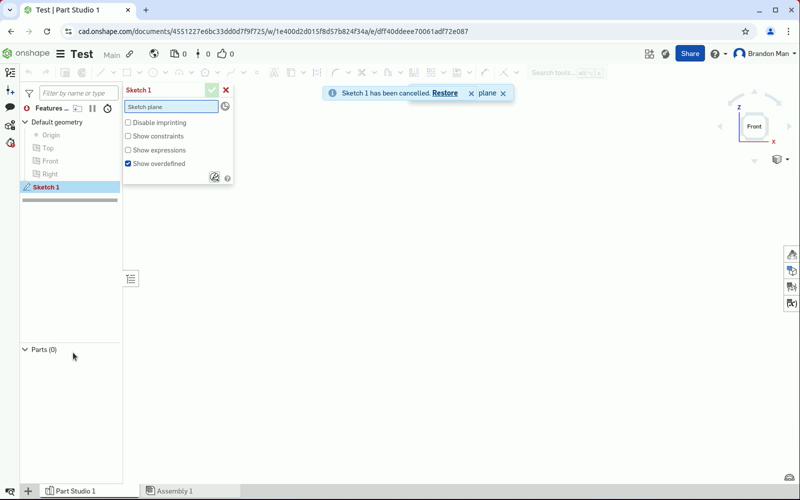
mouse_move(73, 163)
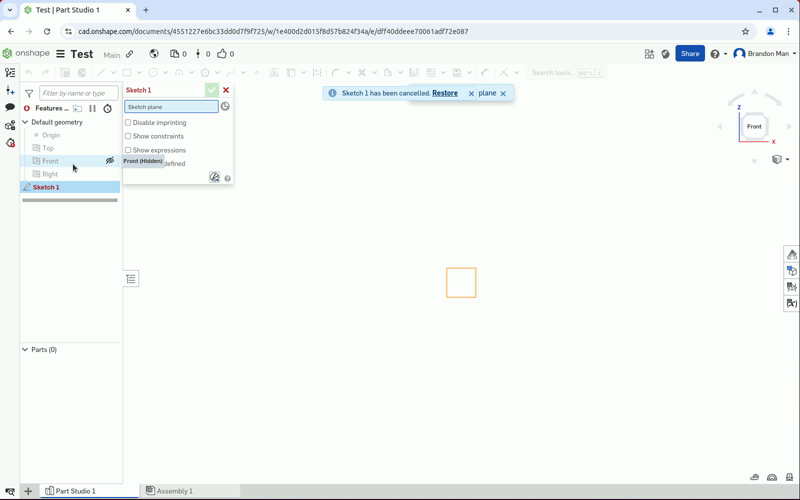
click(73, 163)
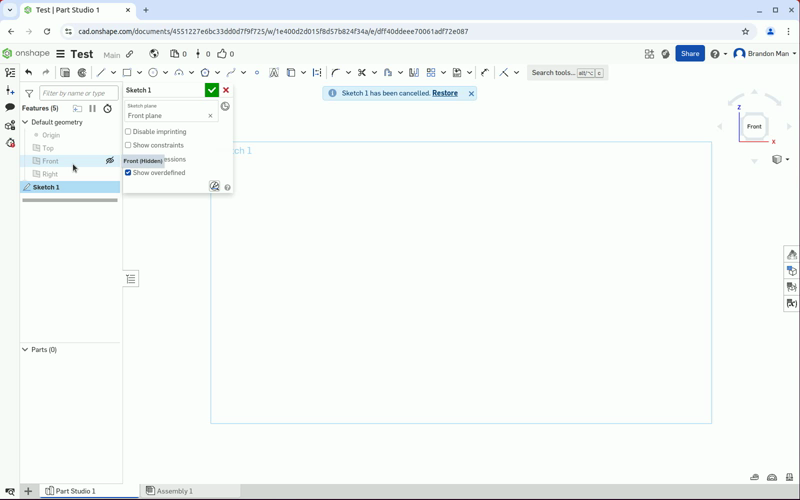
mouse_move(73, 352)
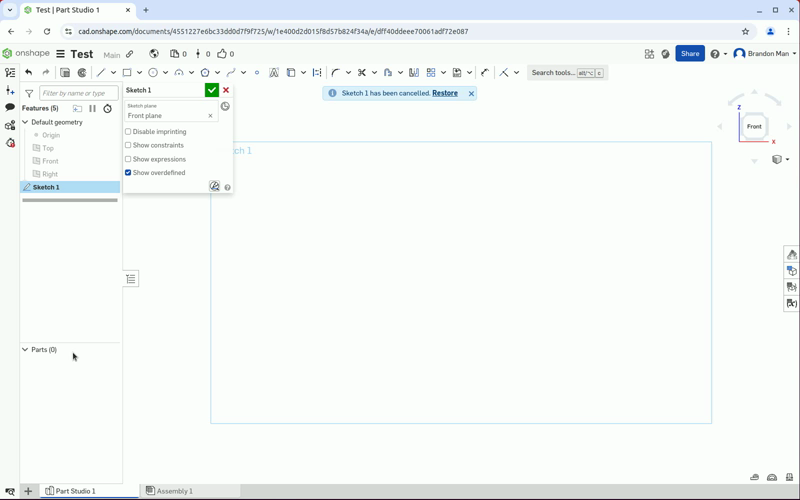
key(y)
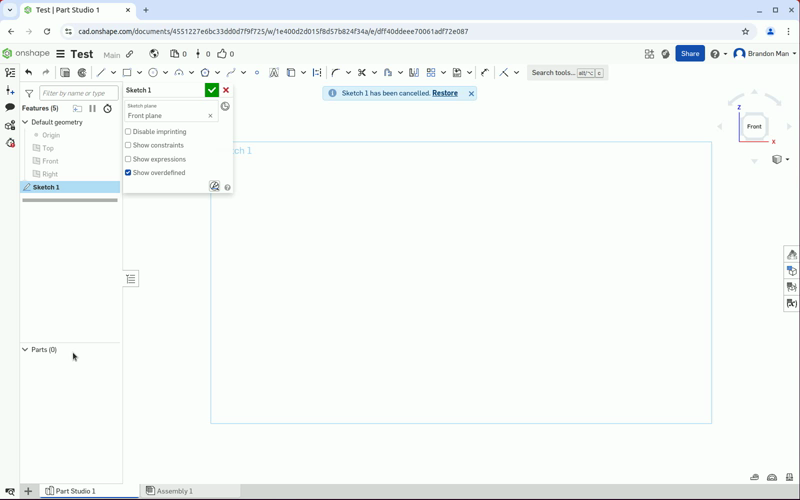
key(l)
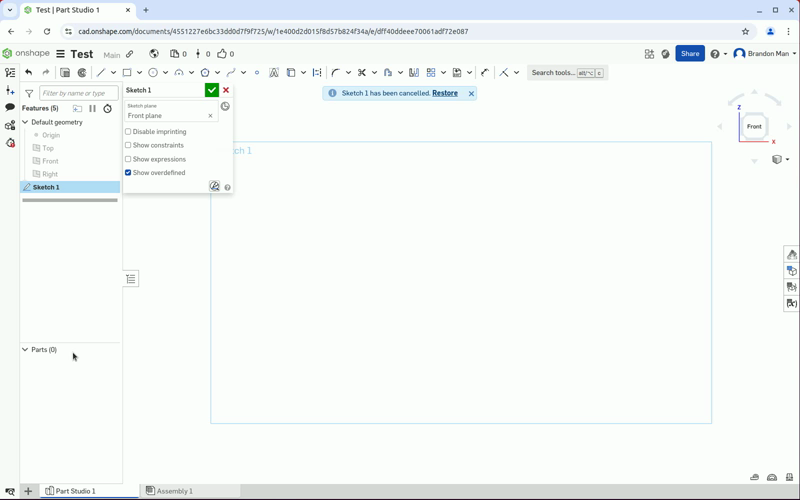
key_down(shift)
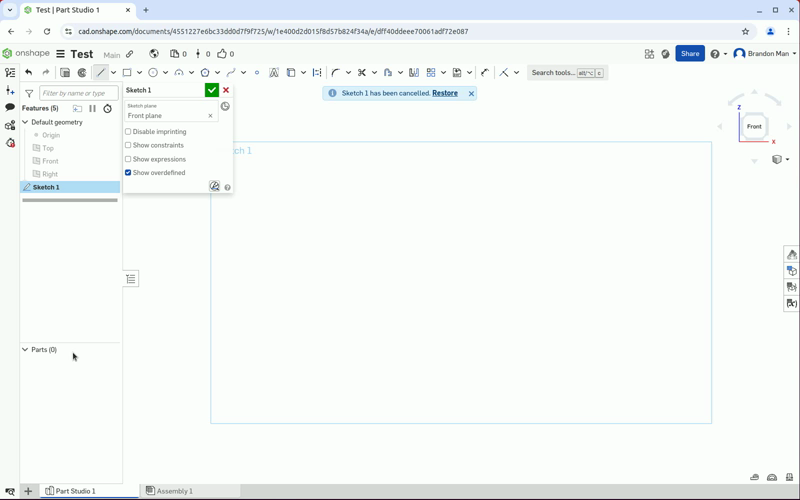
mouse_move(460, 282)
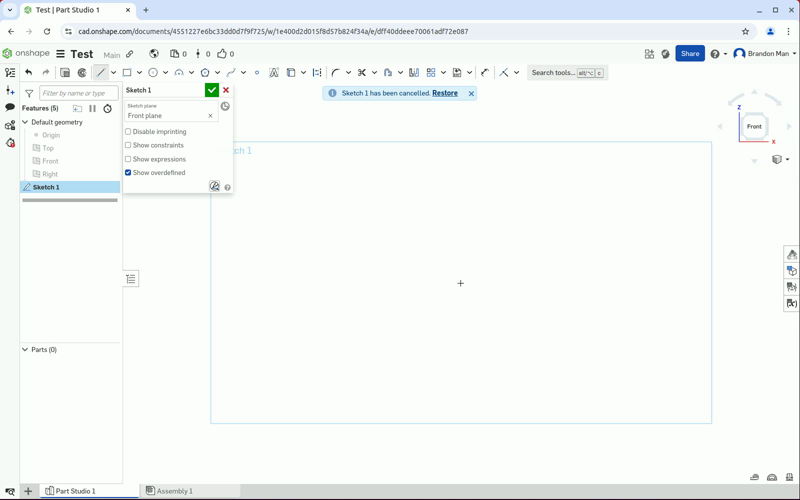
click(460, 282)
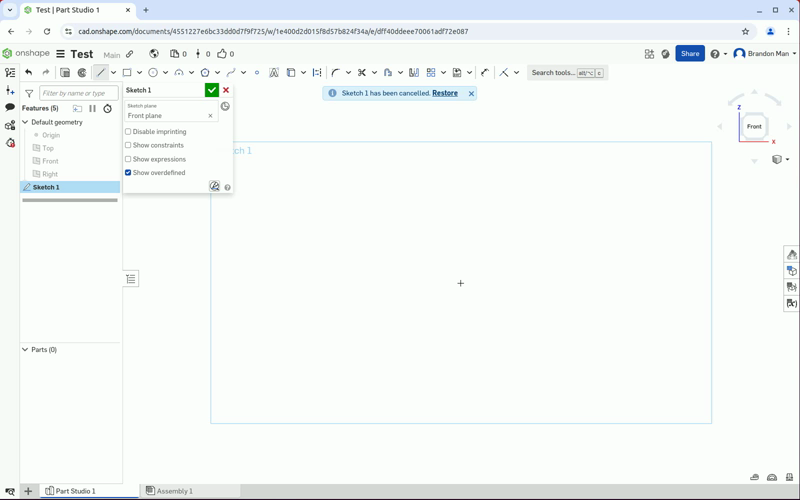
key_up(shift)
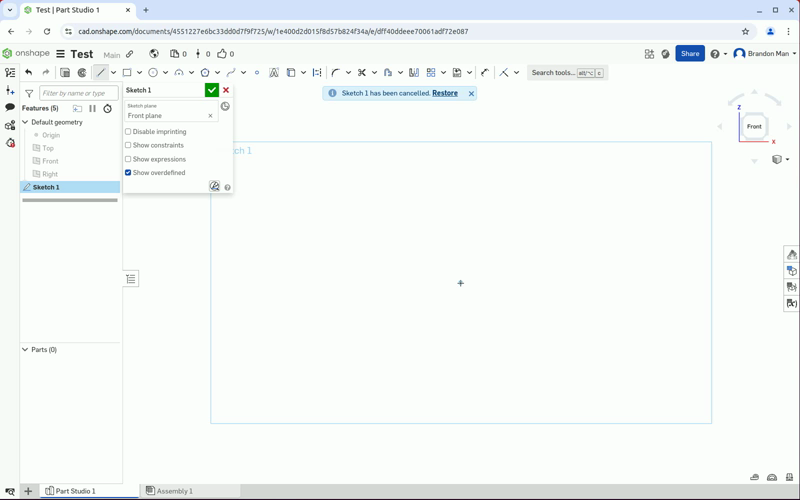
key_down(shift)
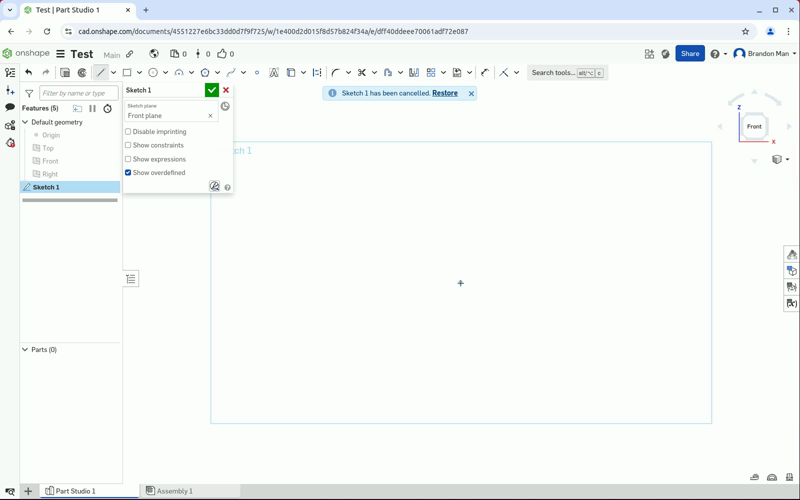
mouse_move(573, 282)
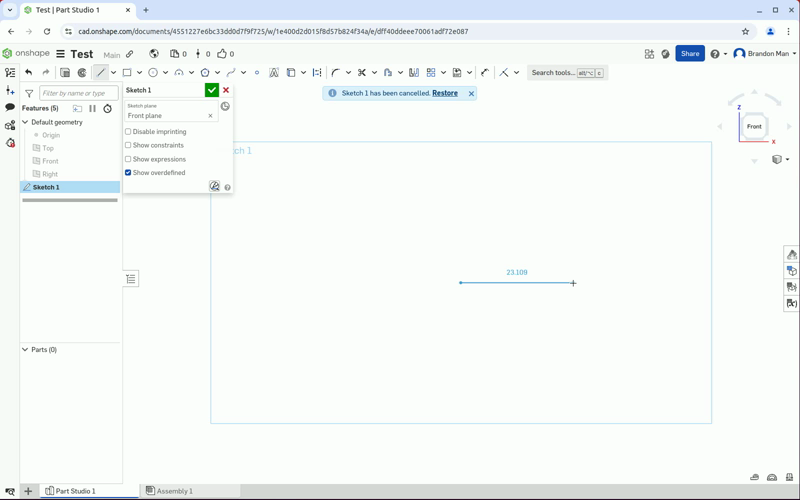
click(573, 282)
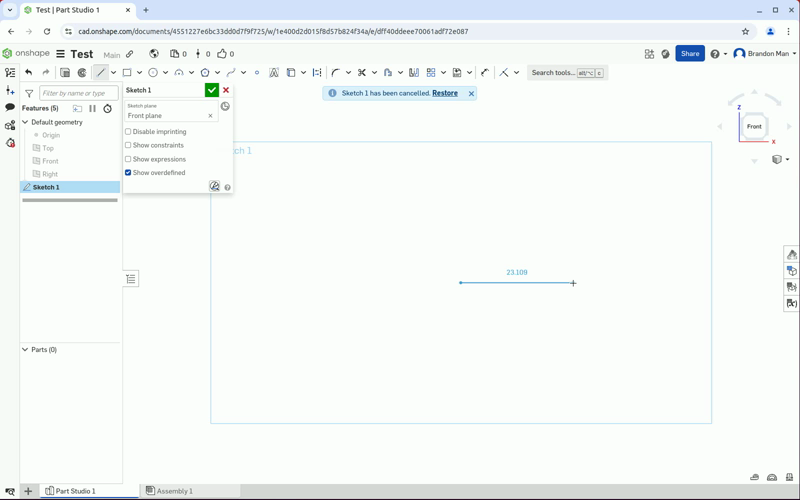
key_up(shift)
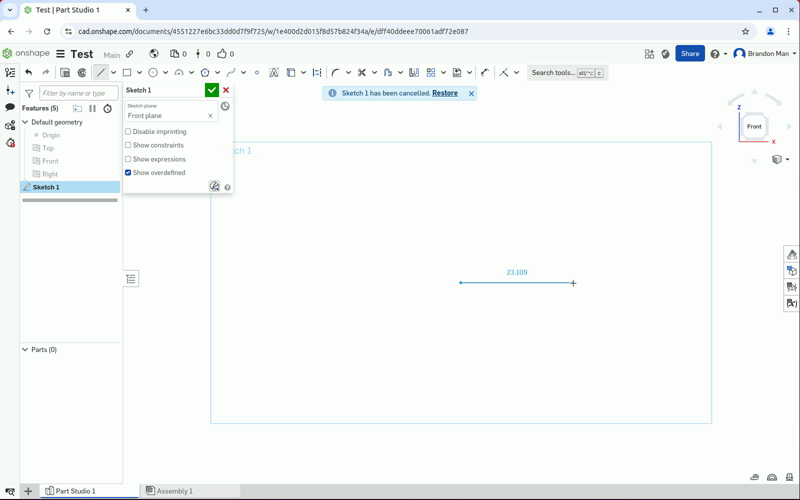
key_down(shift)
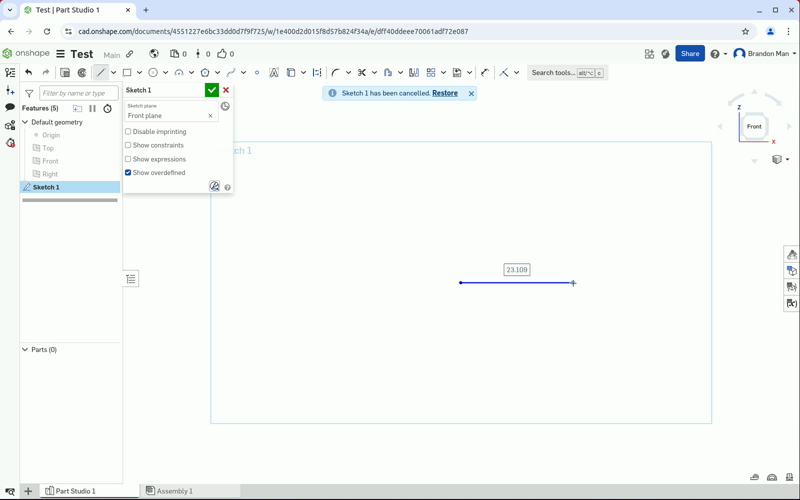
mouse_move(589, 282)
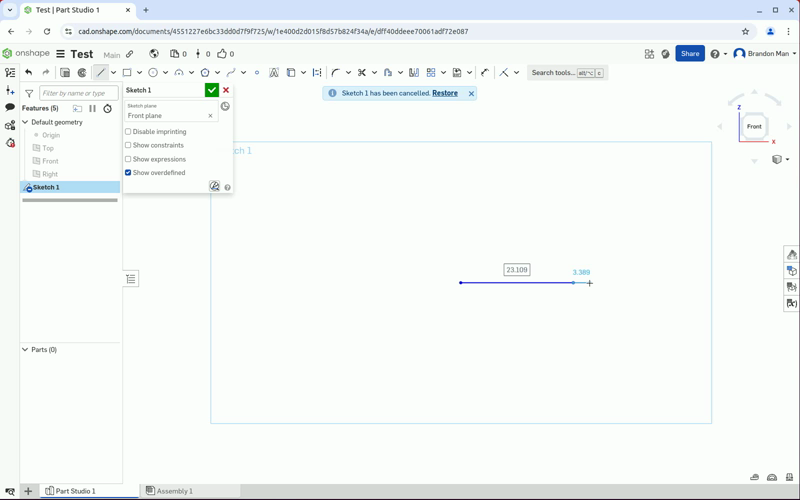
mouse_move(573, 264)
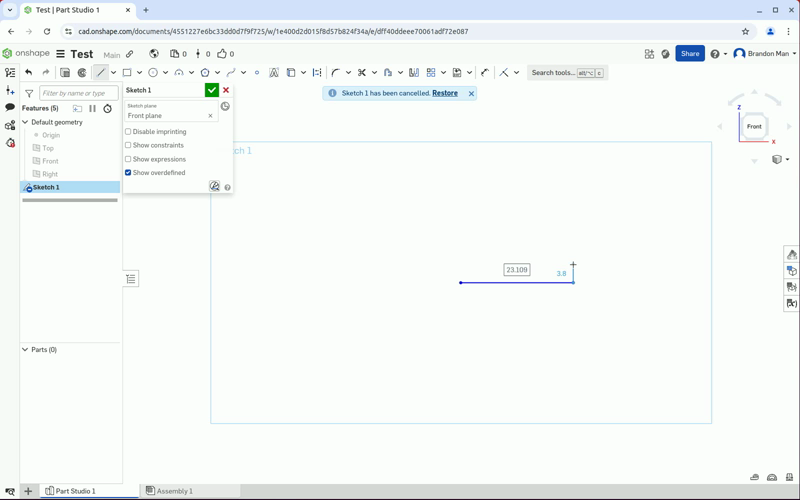
click(573, 264)
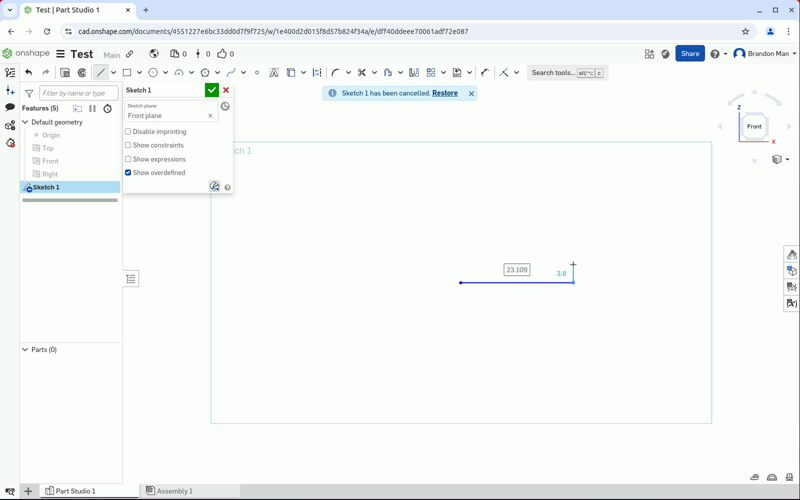
key_up(shift)
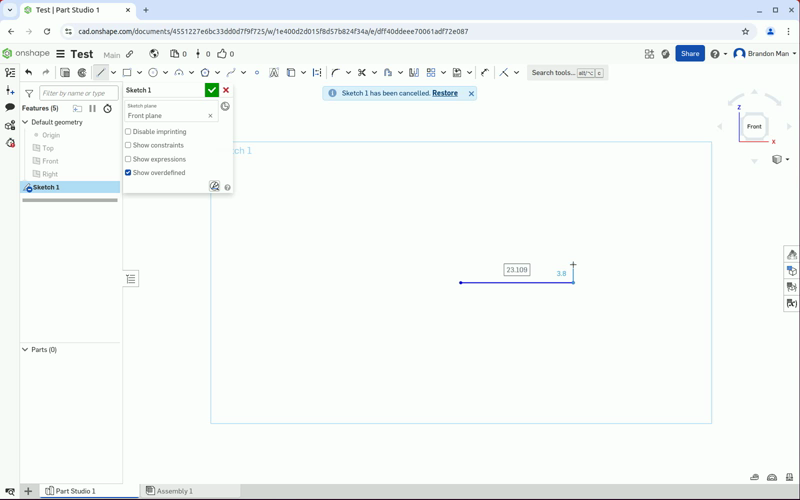
key_down(shift)
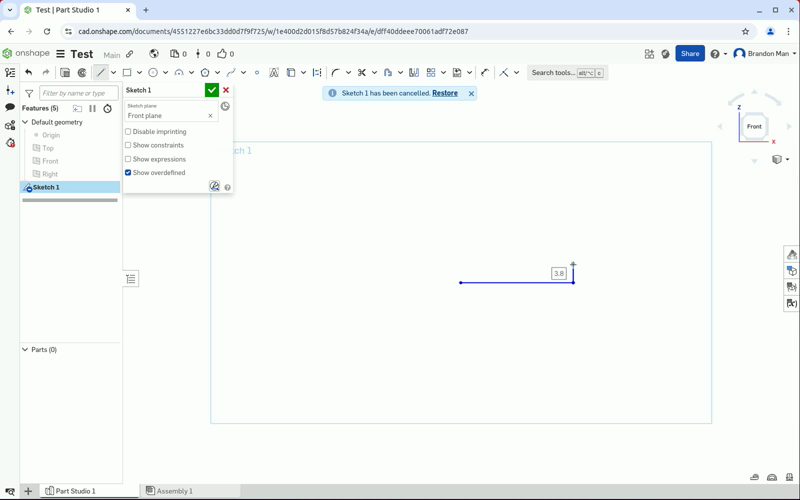
mouse_move(498, 264)
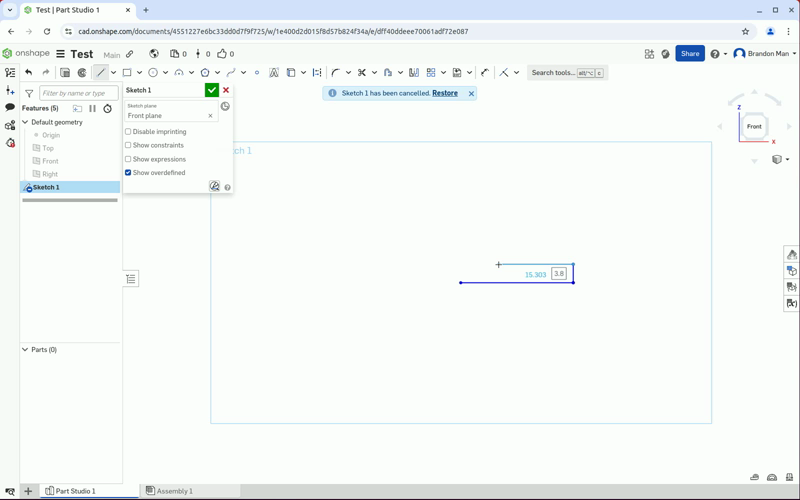
click(498, 264)
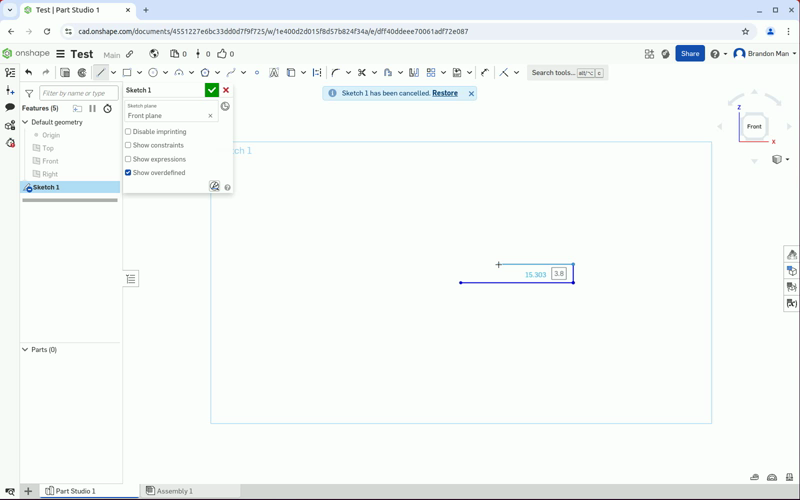
key_up(shift)
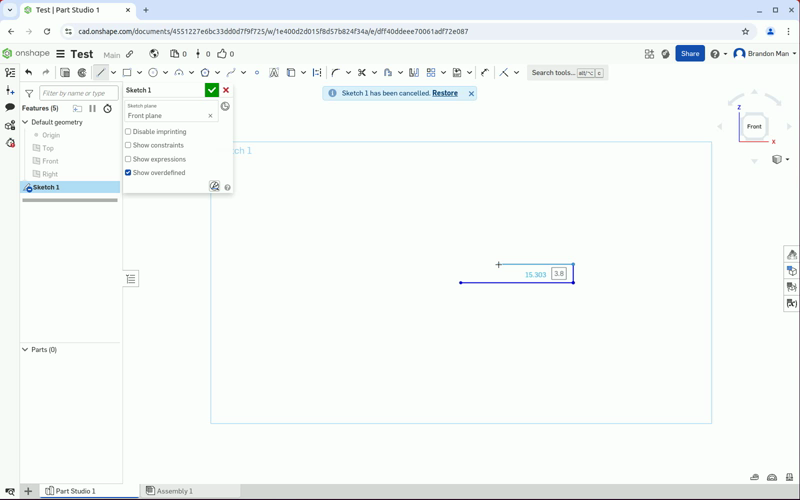
key_down(shift)
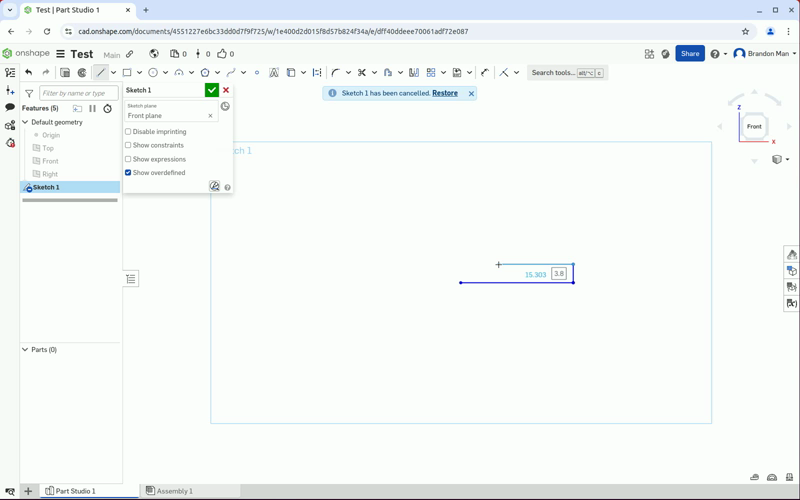
mouse_move(528, 264)
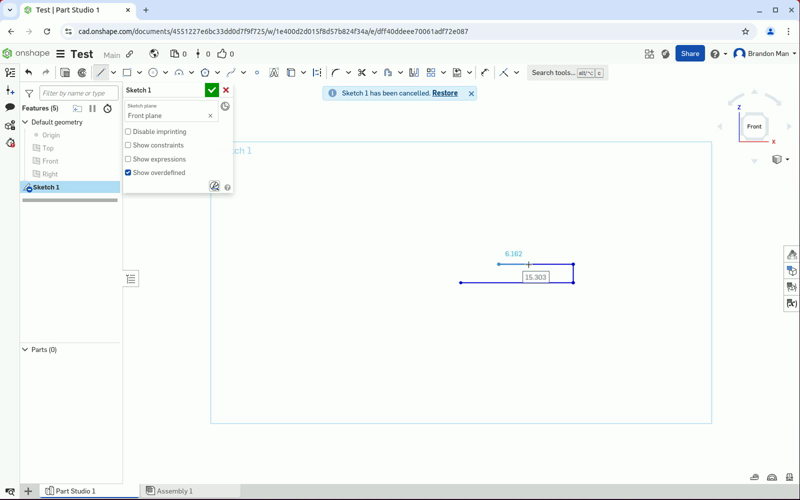
mouse_move(498, 208)
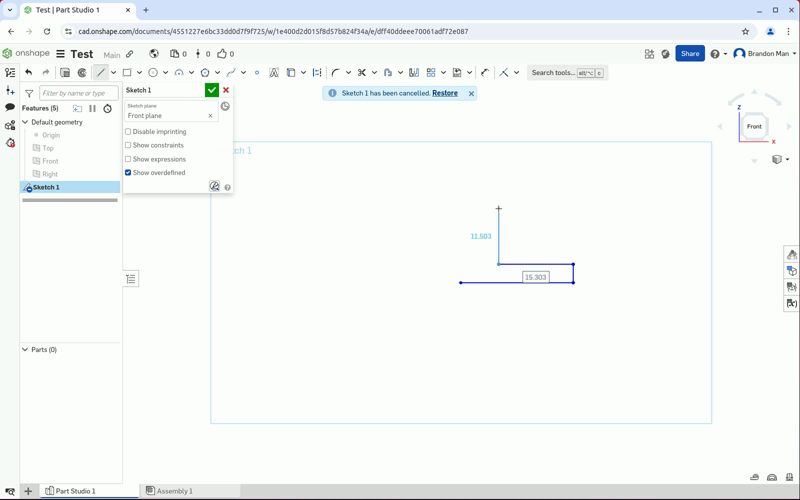
click(498, 208)
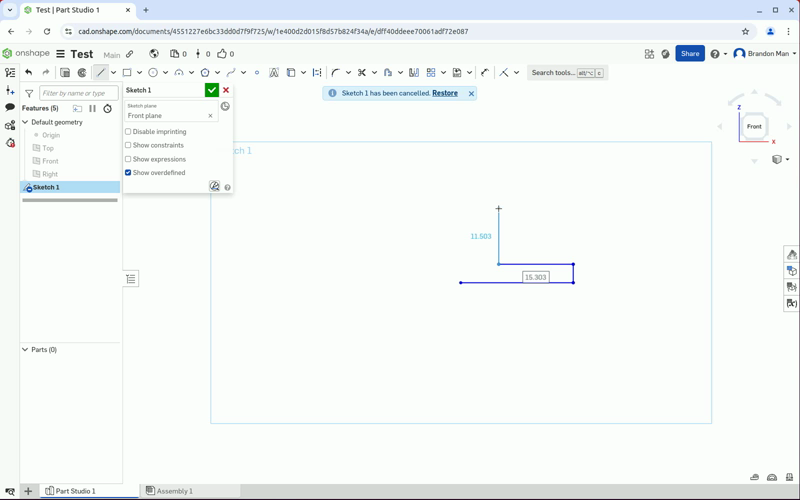
key_up(shift)
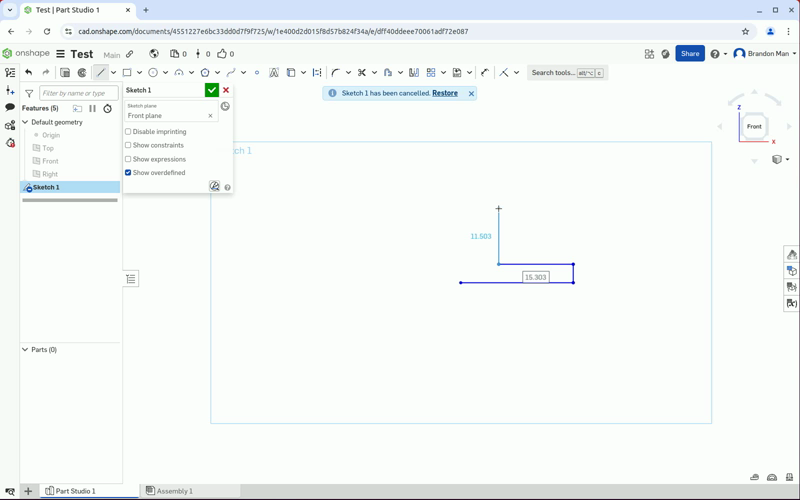
key_down(shift)
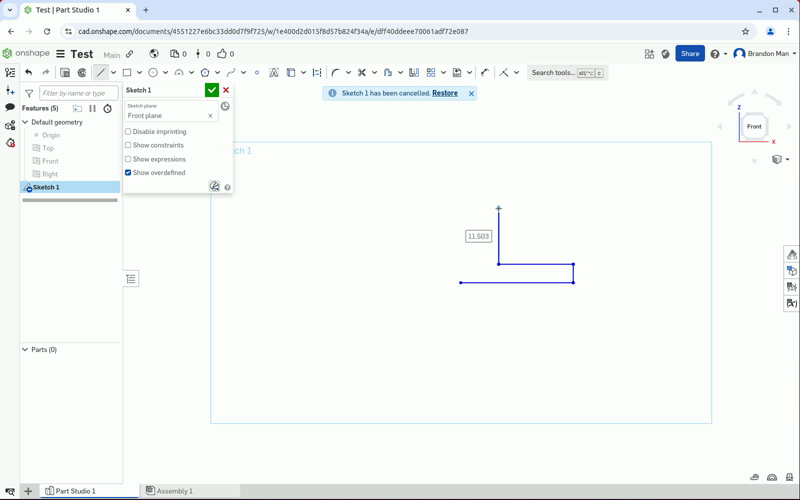
mouse_move(528, 208)
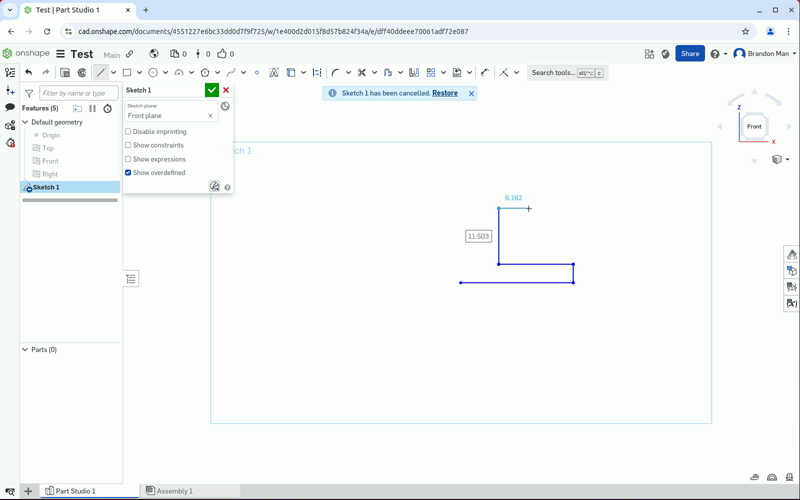
mouse_move(460, 208)
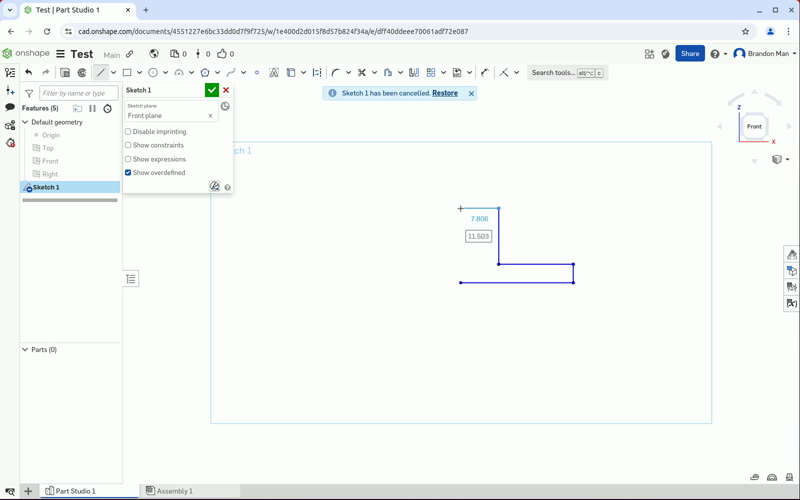
click(460, 208)
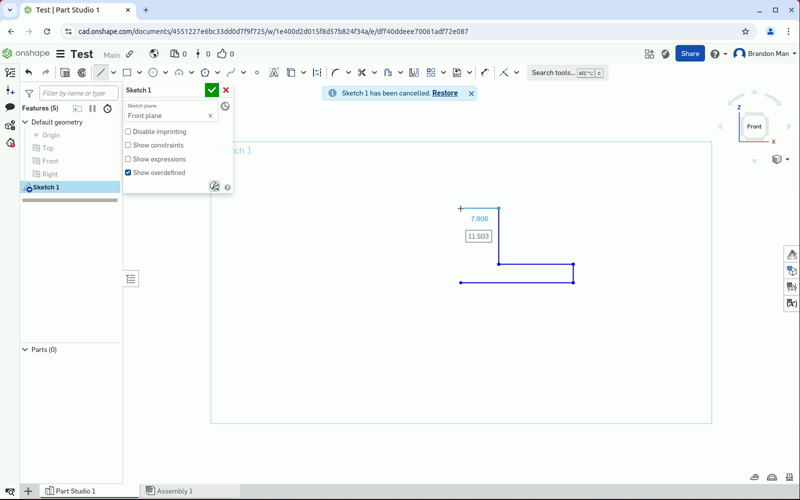
key_up(shift)
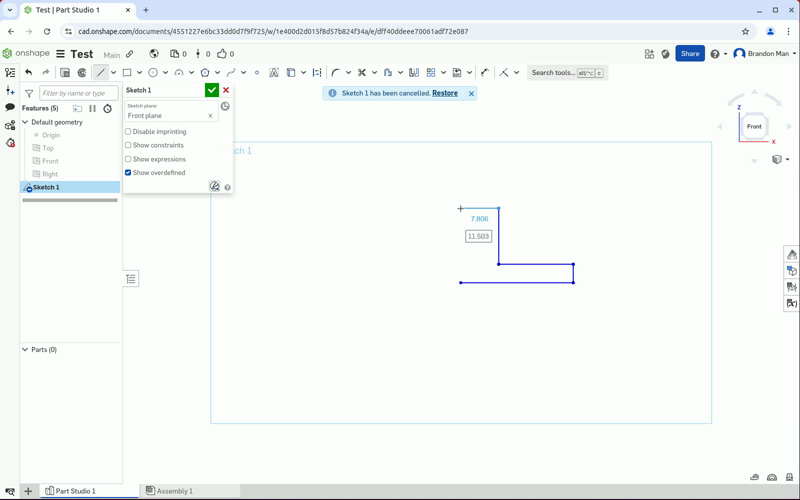
key_down(shift)
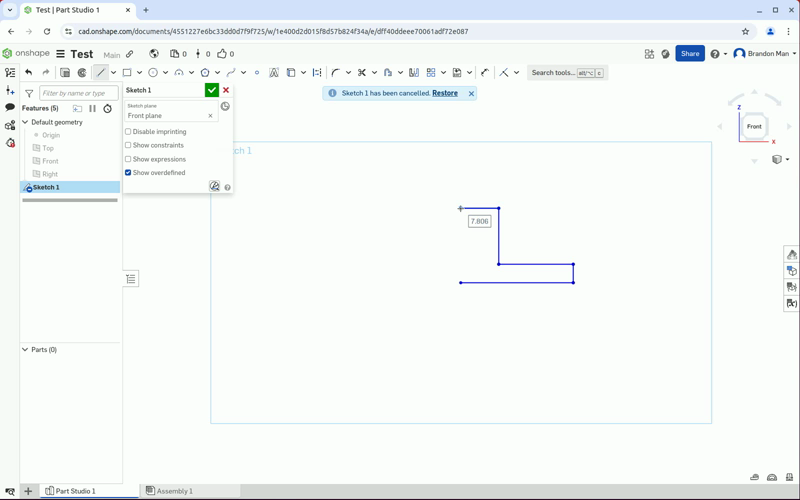
mouse_move(460, 282)
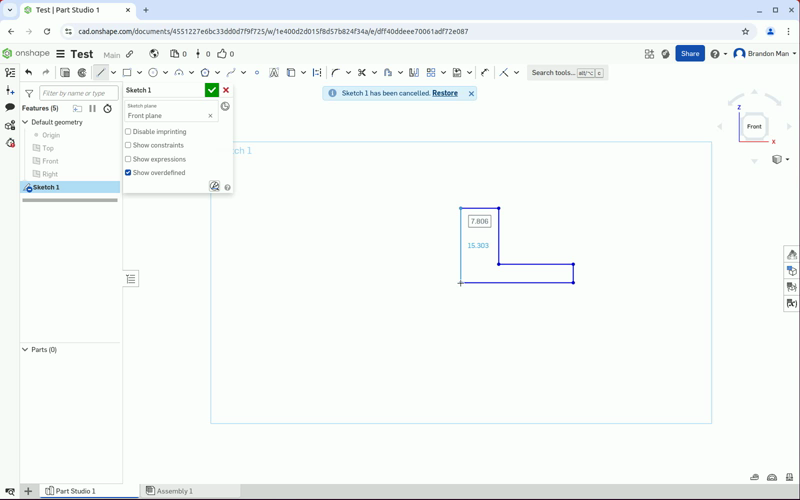
key_up(shift)
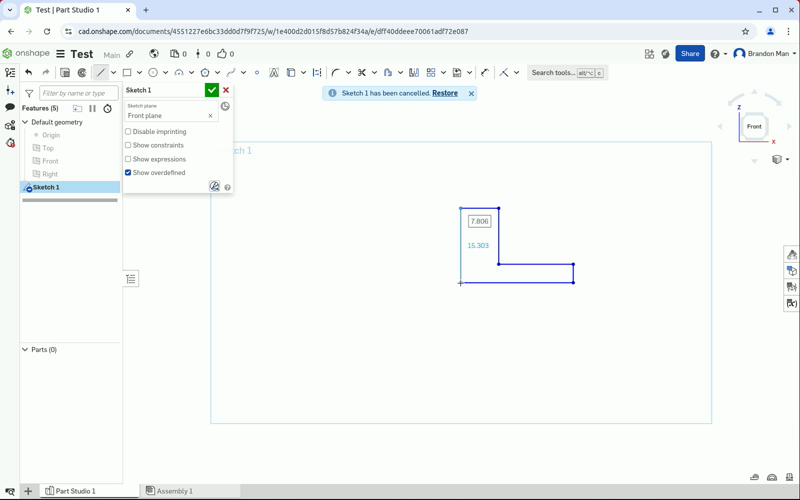
click(460, 282)
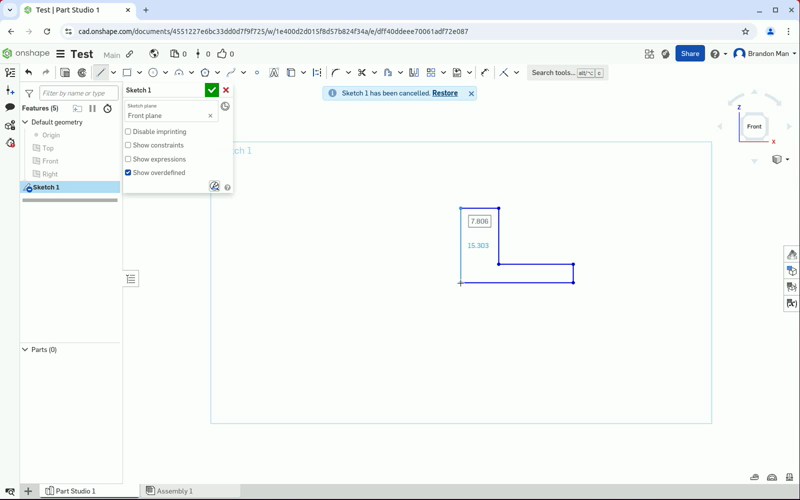
key(esc)
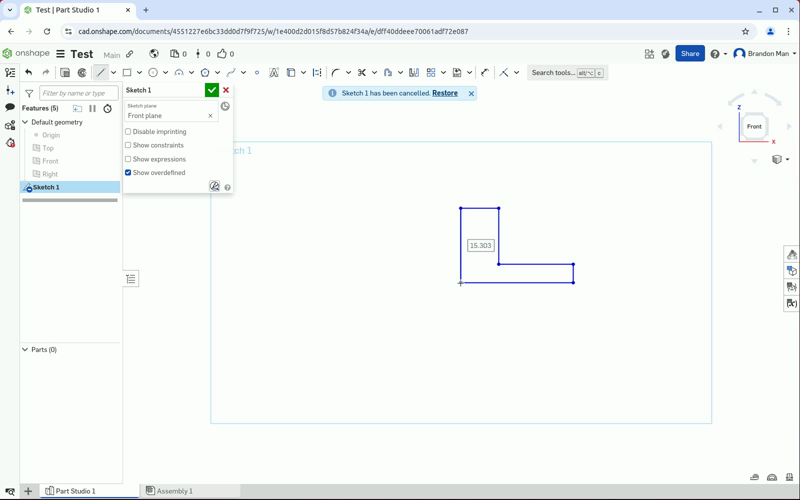
mouse_move(474, 218)
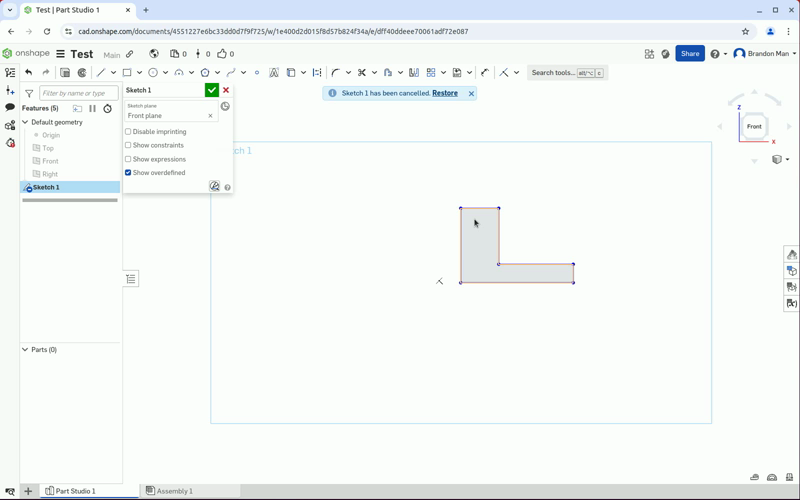
click(474, 218)
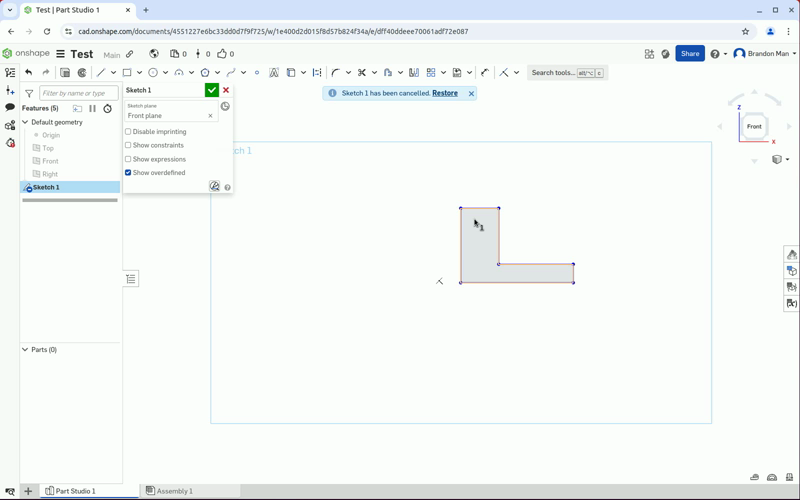
mouse_move(73, 352)
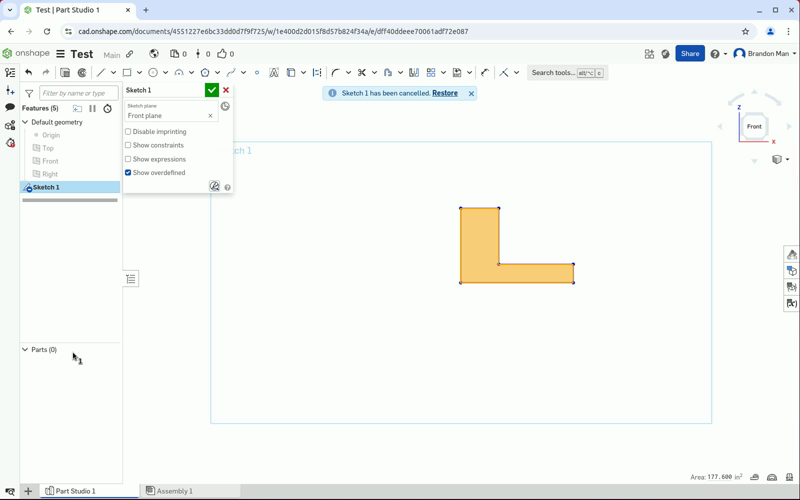
key(shift+y)
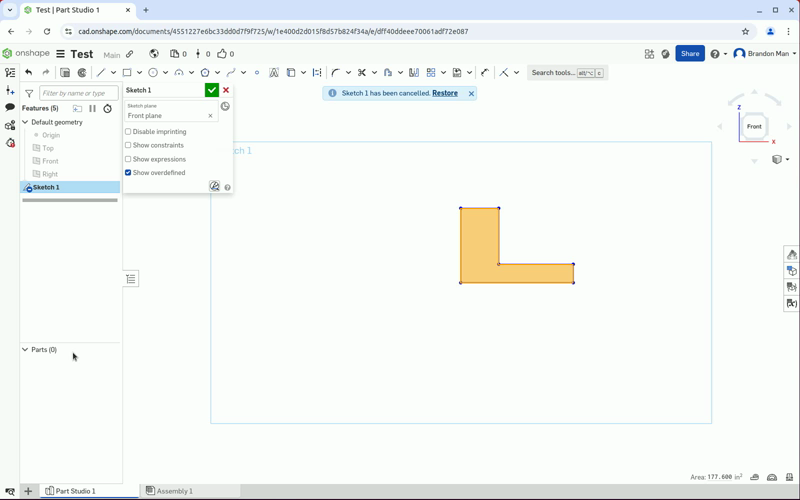
key(shift+e)
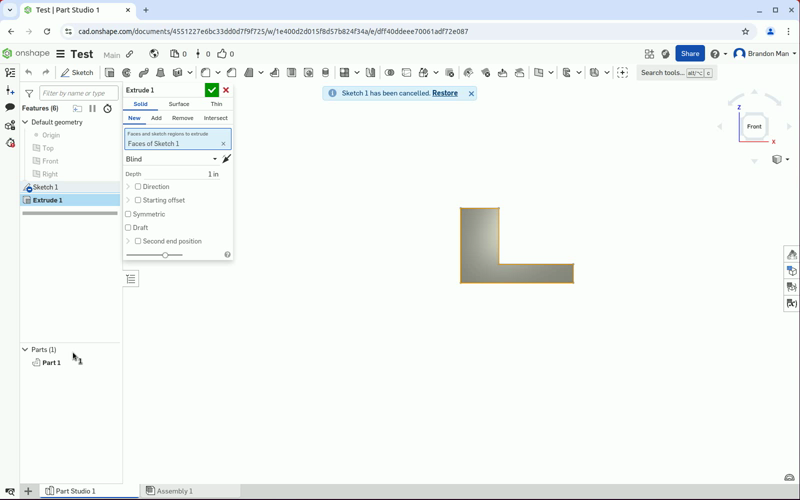
mouse_move(143, 106)
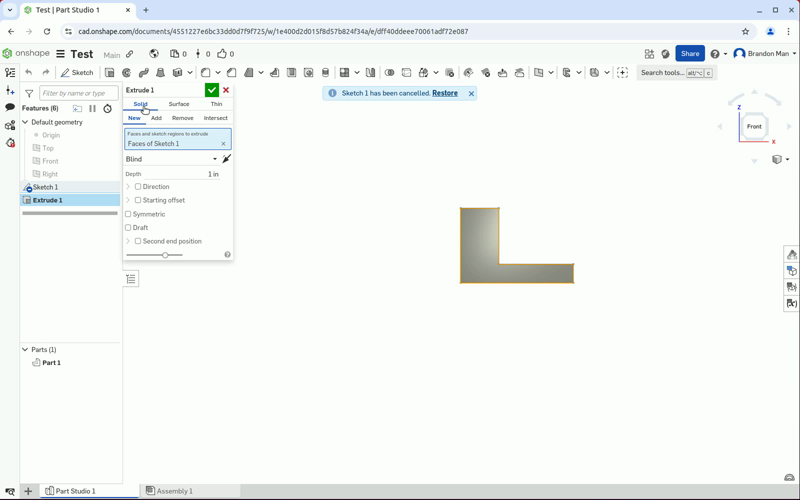
click(143, 106)
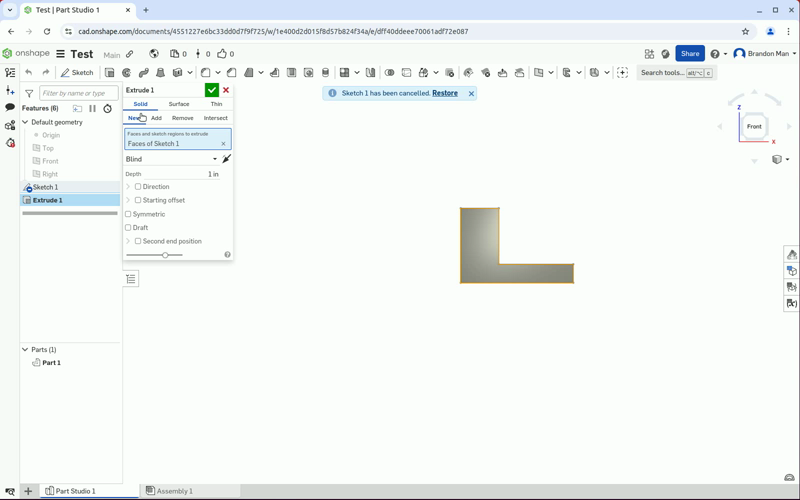
mouse_move(137, 120)
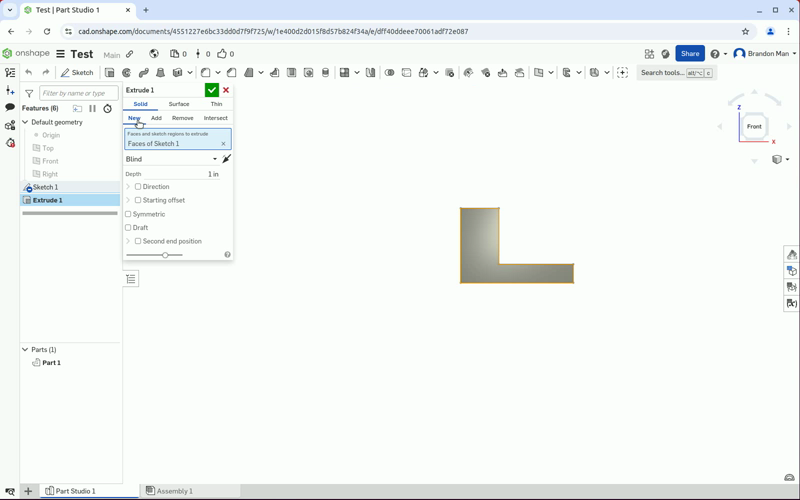
click(137, 120)
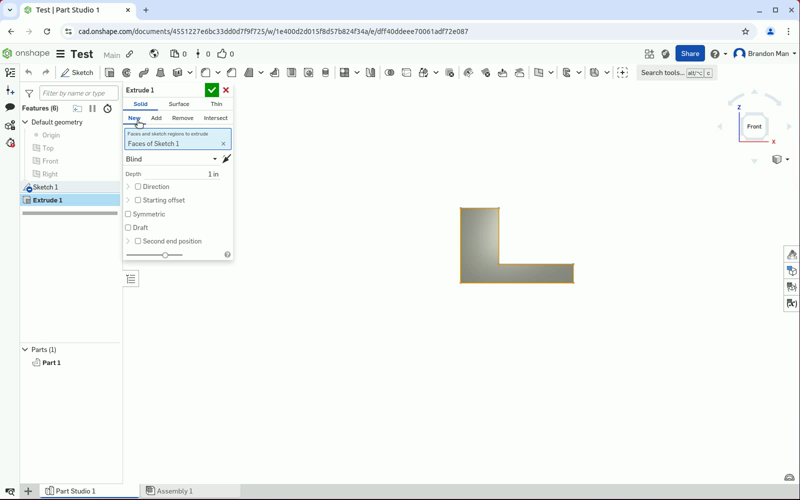
key(tab, 4)
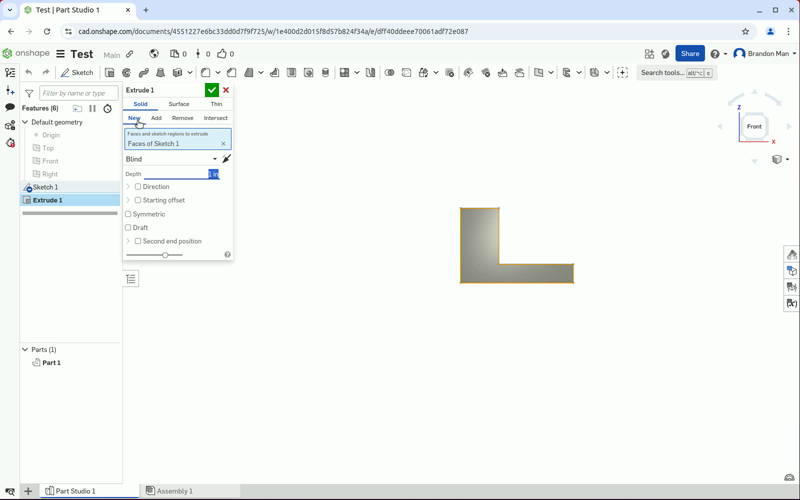
text(15.405)
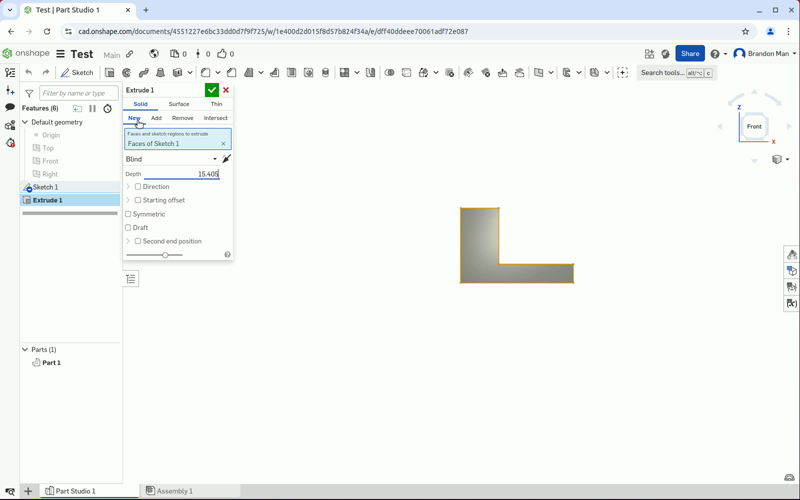
key(enter)
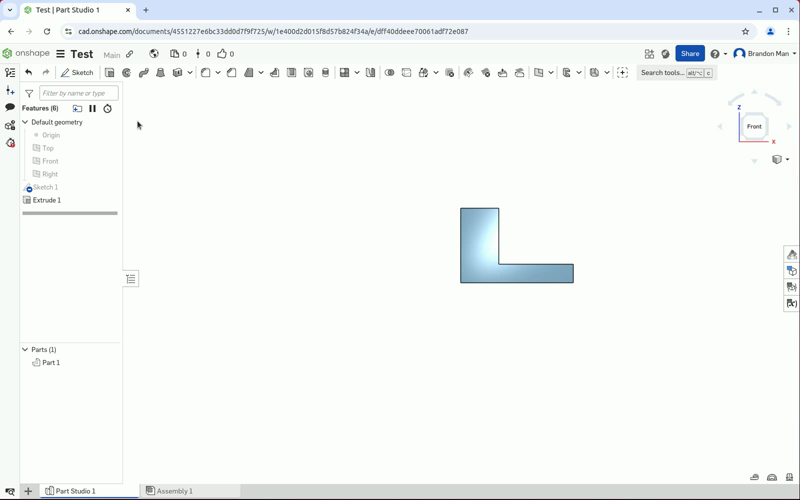
key(shift+h)
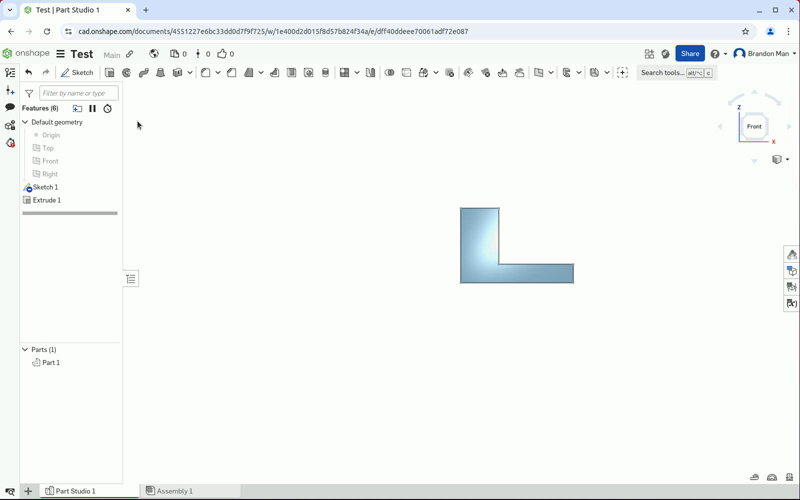
key(shift+h)
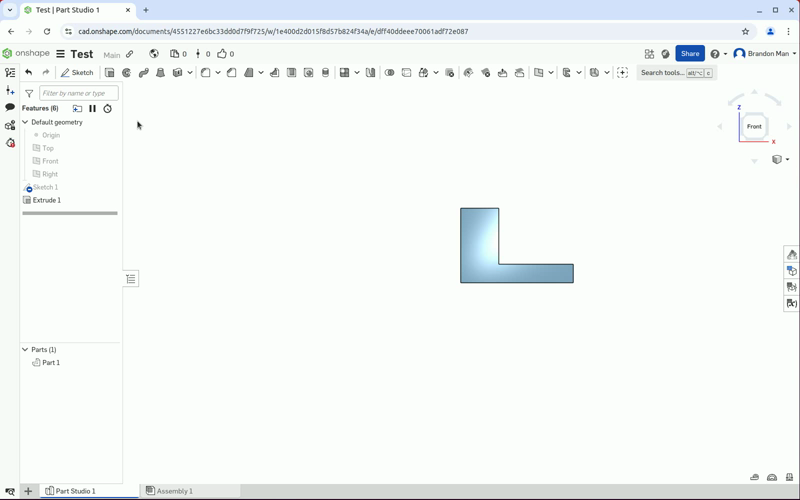
mouse_move(73, 189)
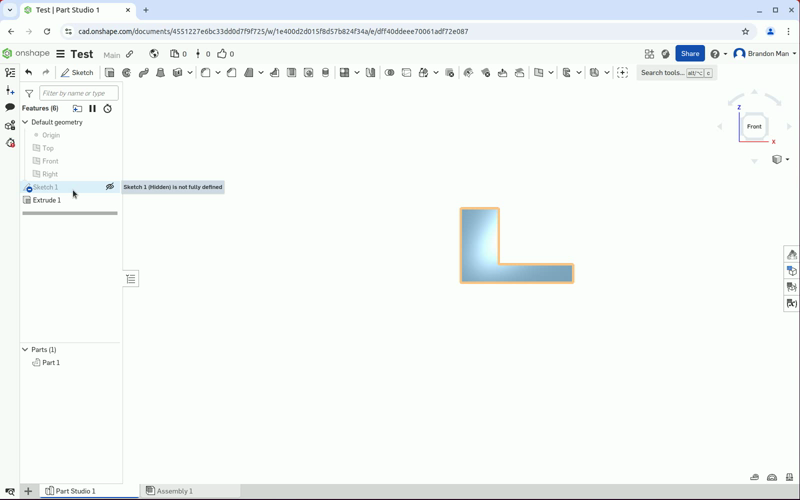
click(73, 189)
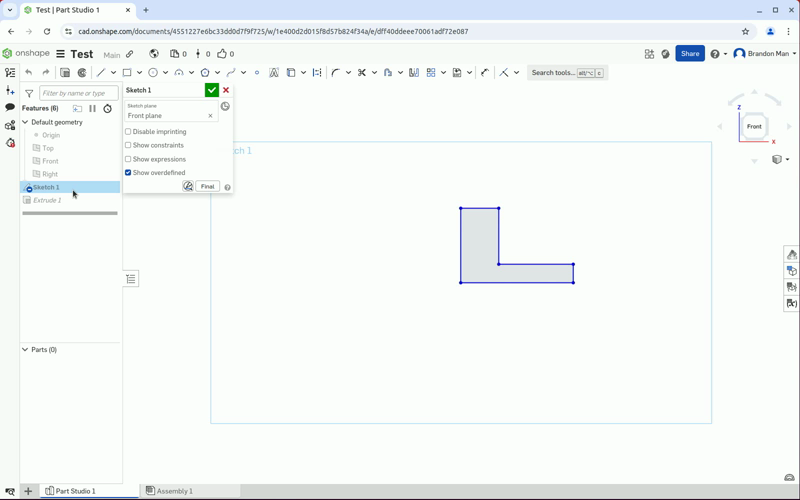
mouse_move(229, 92)
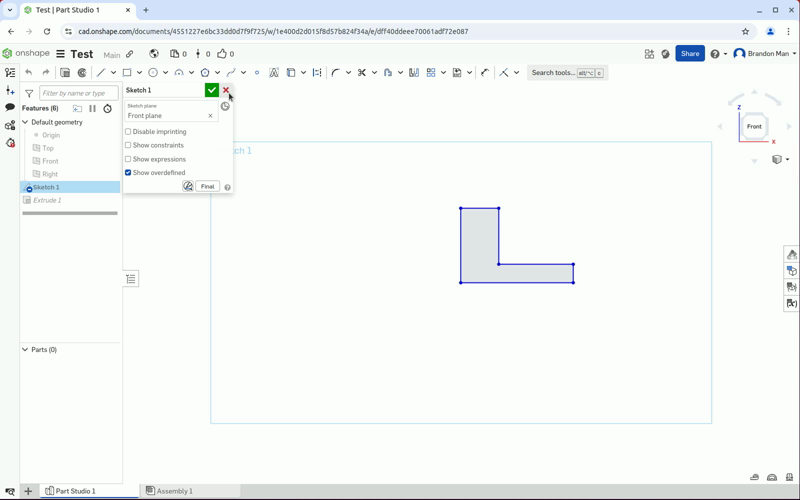
click(229, 92)
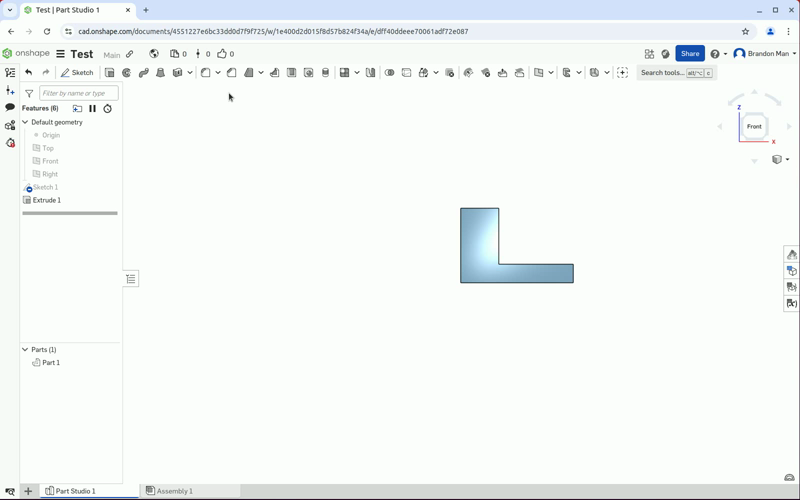
mouse_move(73, 352)
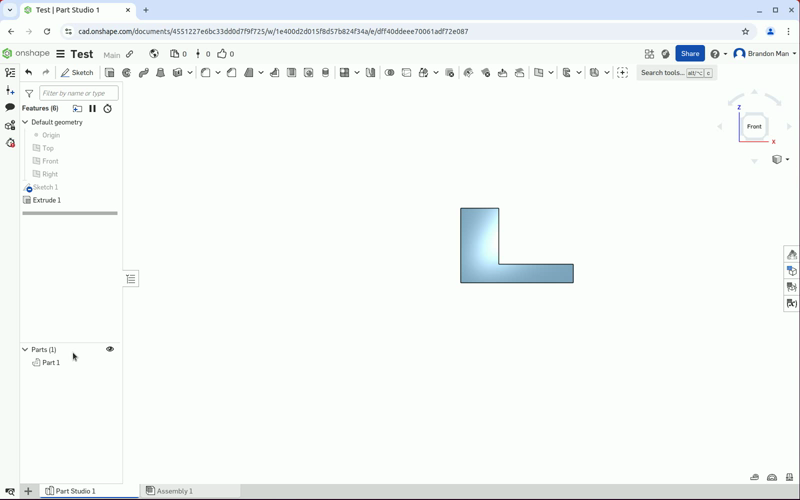
key(y)
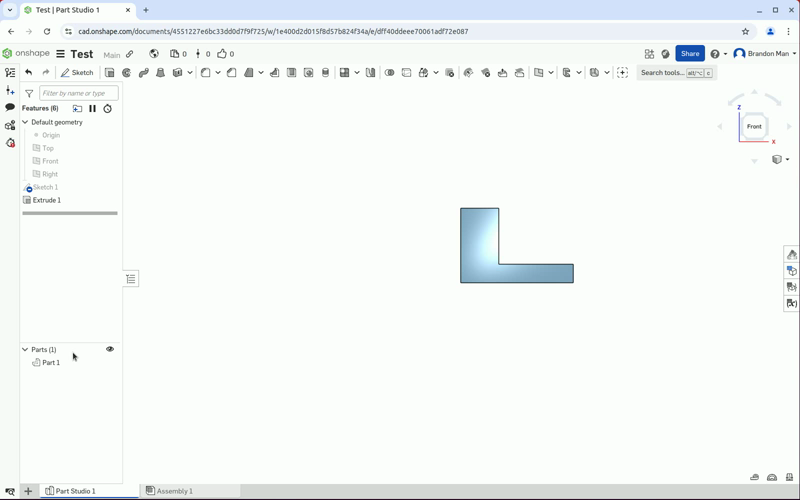
key(shift+p)
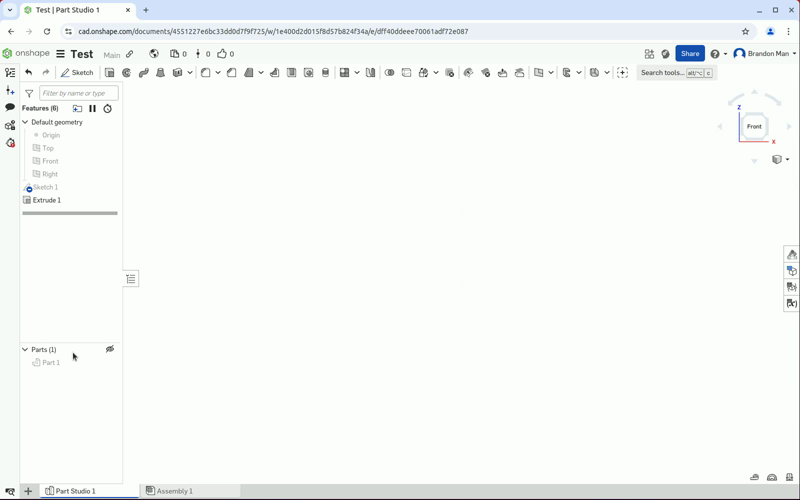
key(space)
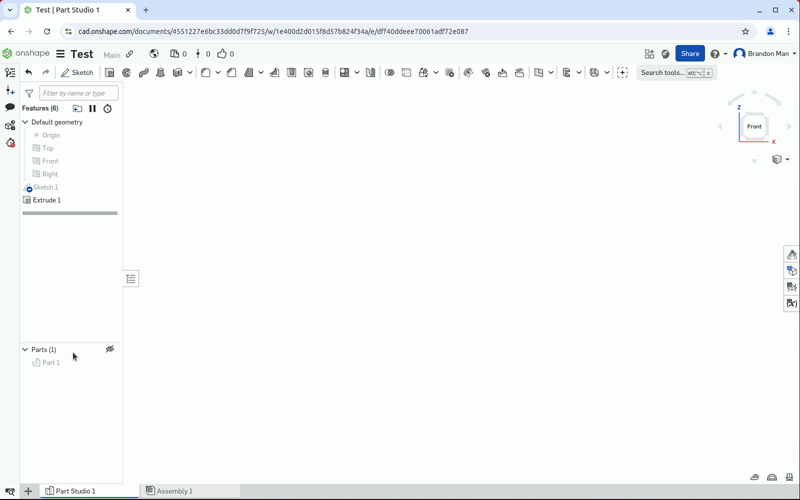
key_down(shift)
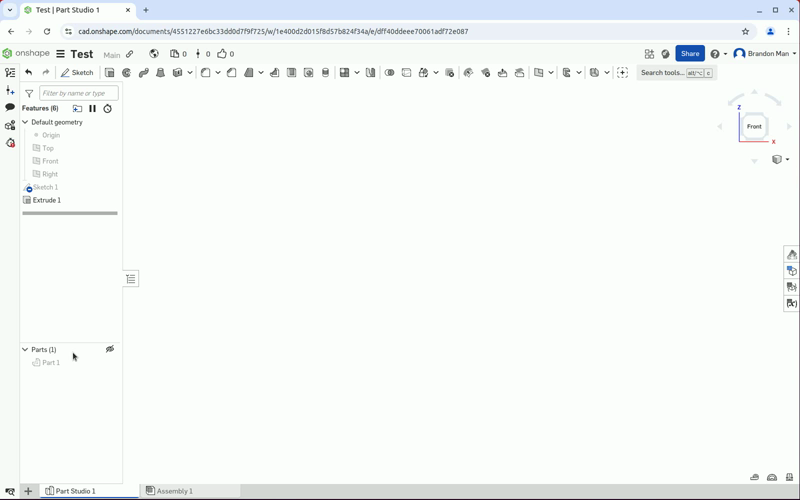
key(left)
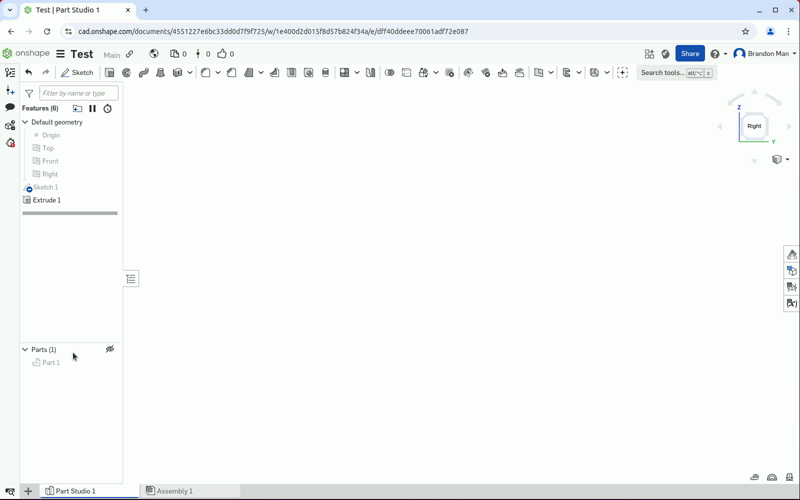
key_up(shift)
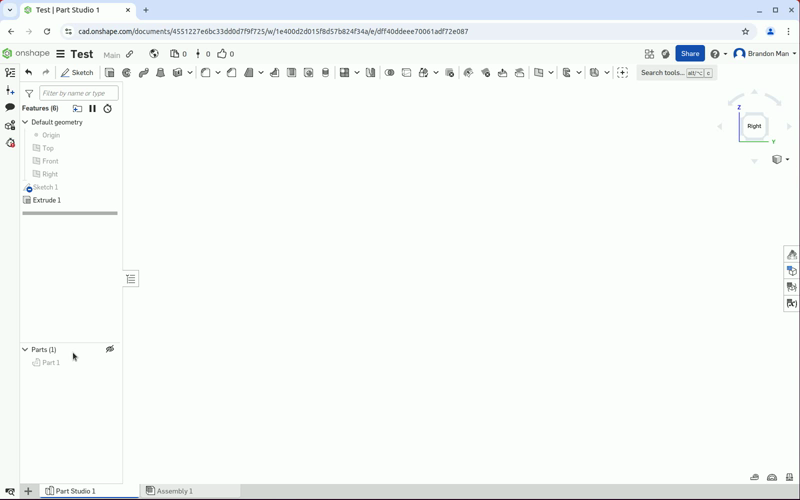
mouse_move(73, 352)
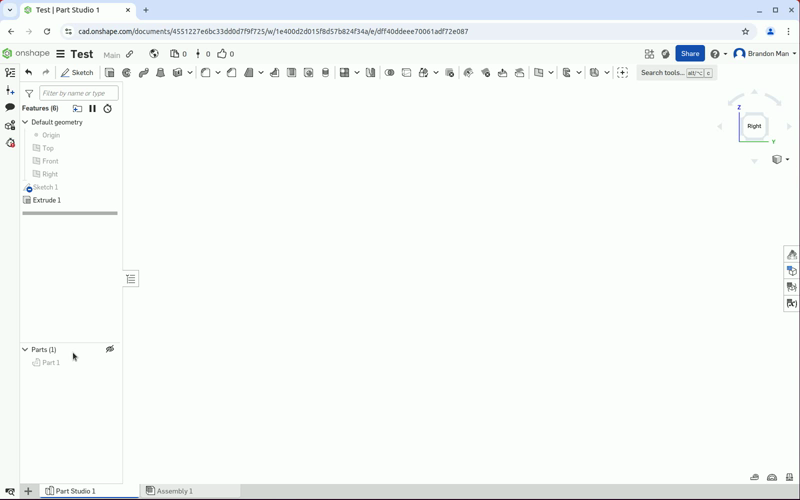
key(shift+y)
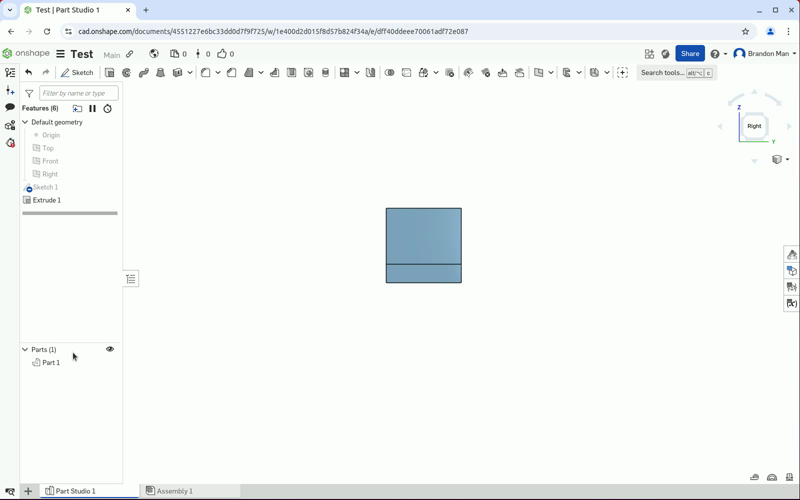
mouse_move(541, 75)
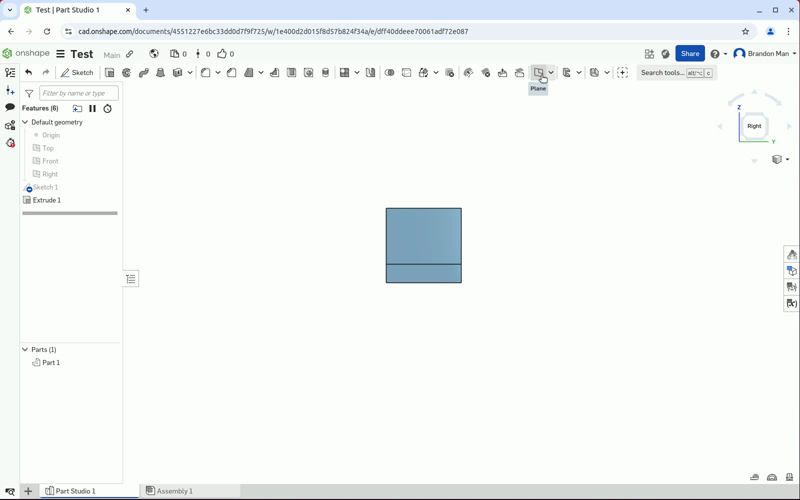
click(541, 75)
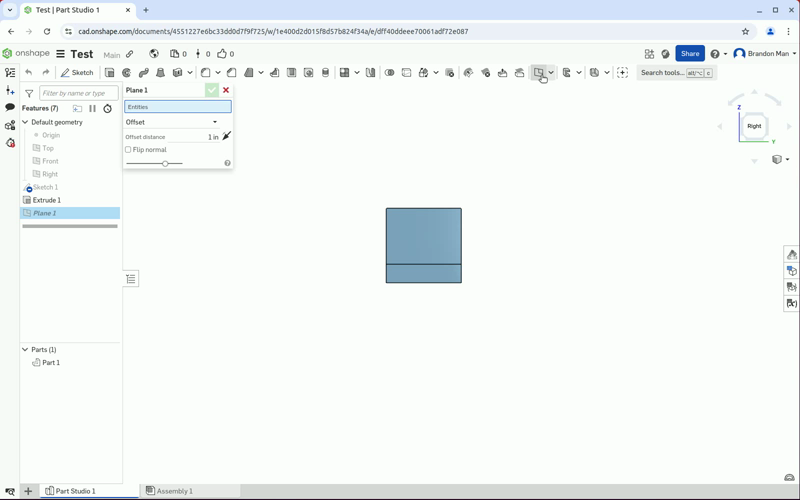
mouse_move(73, 176)
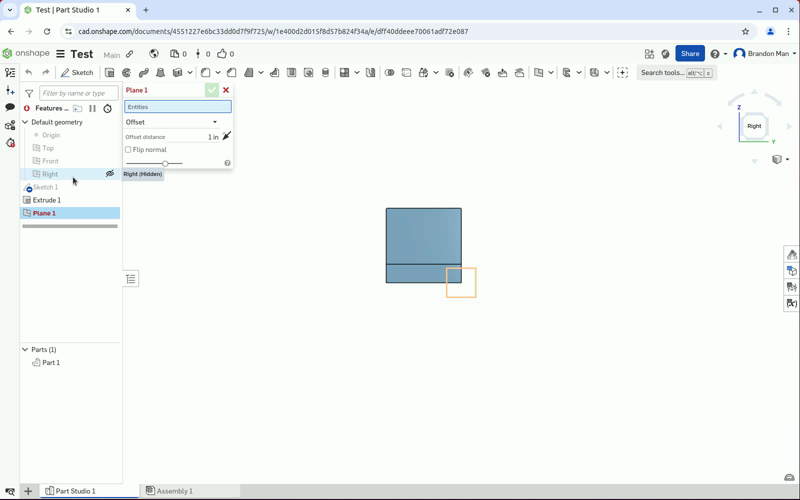
click(73, 176)
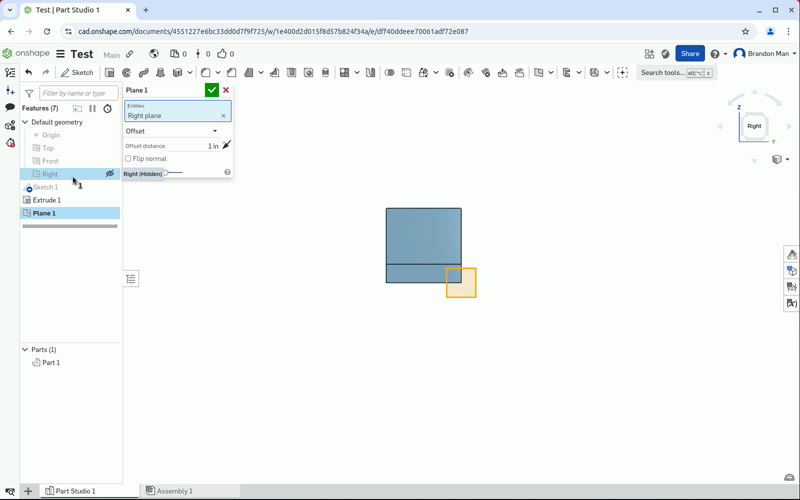
key(tab, 2)
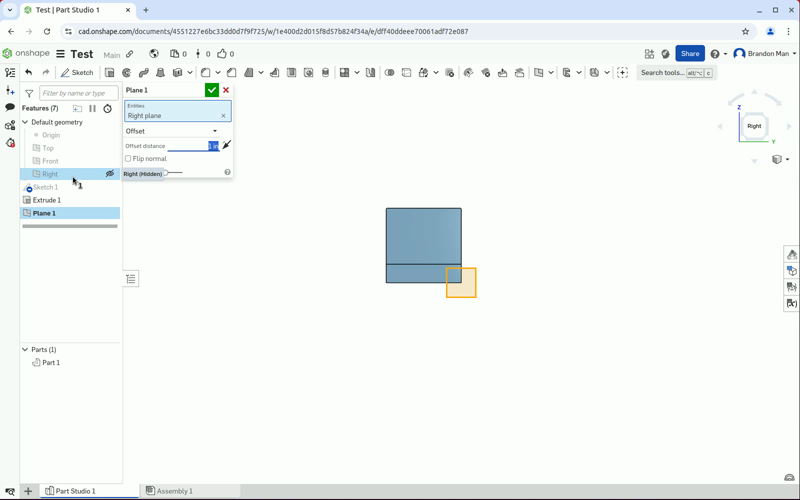
text(7.703)
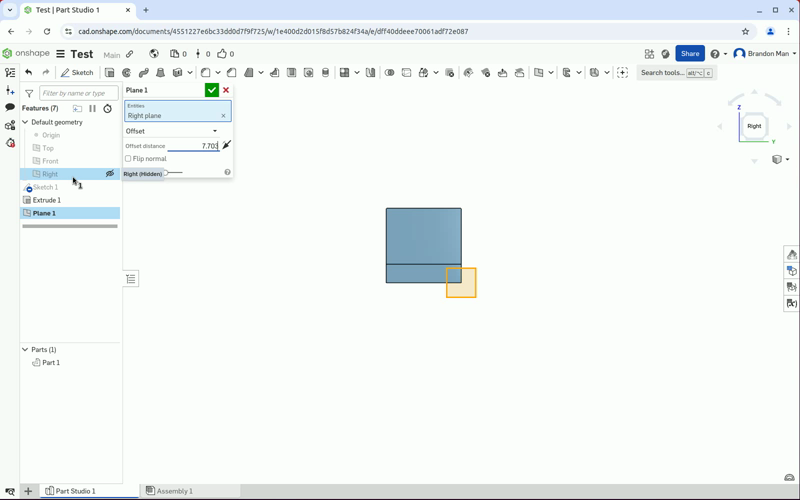
key(enter, 2)
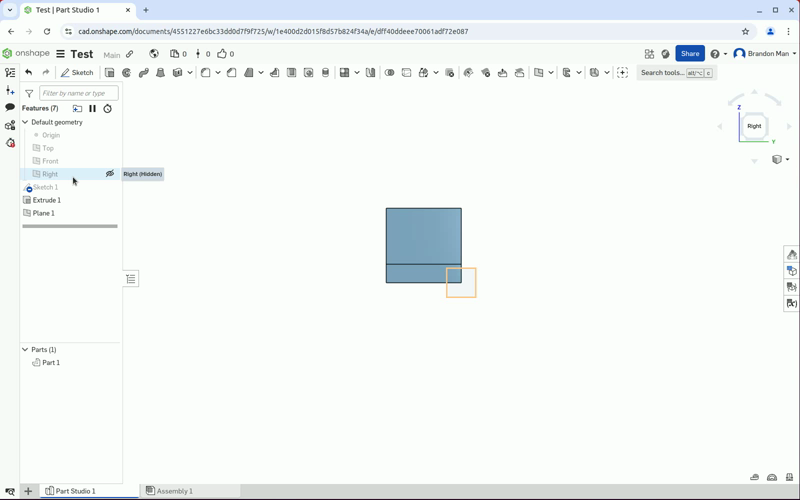
key(shift+s)
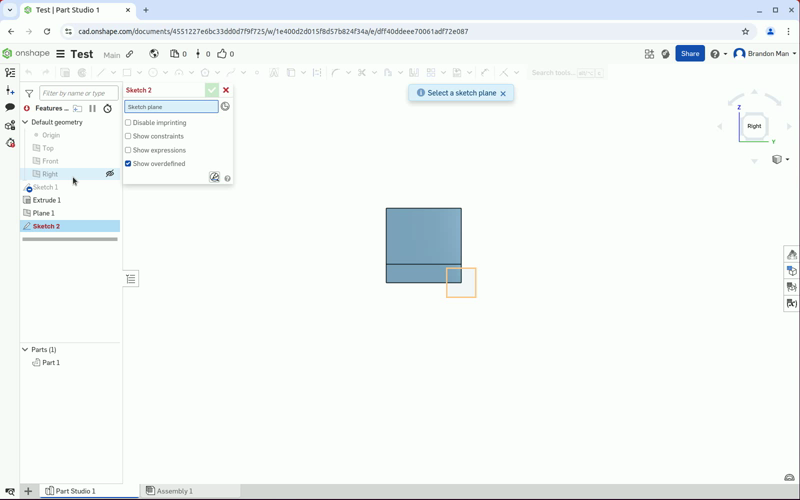
mouse_move(73, 215)
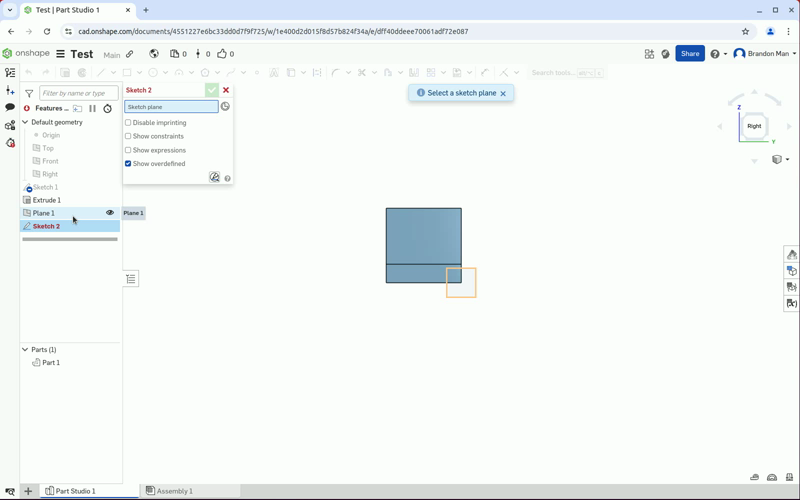
click(73, 215)
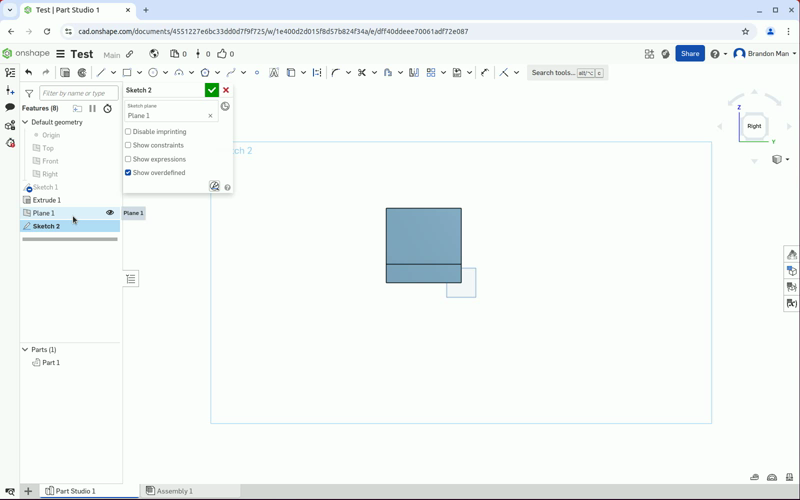
mouse_move(73, 352)
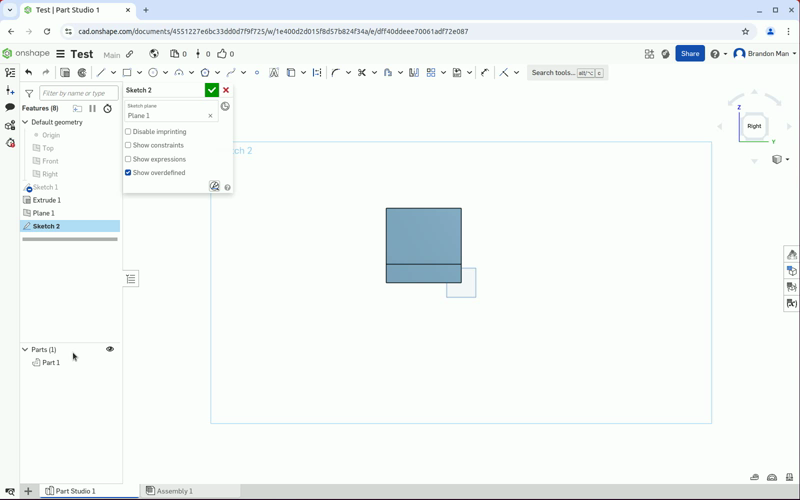
key(y)
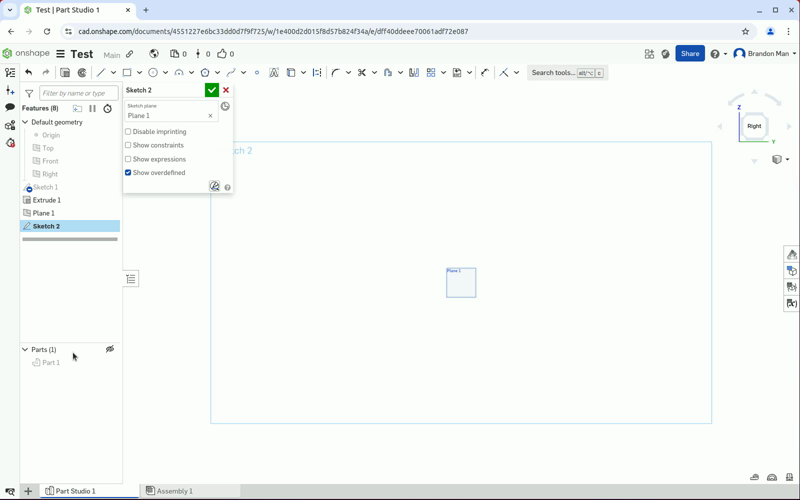
key(l)
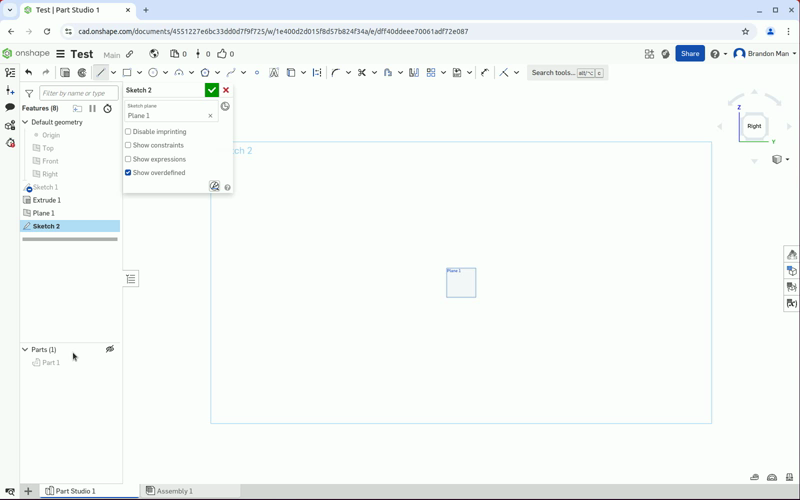
key_down(shift)
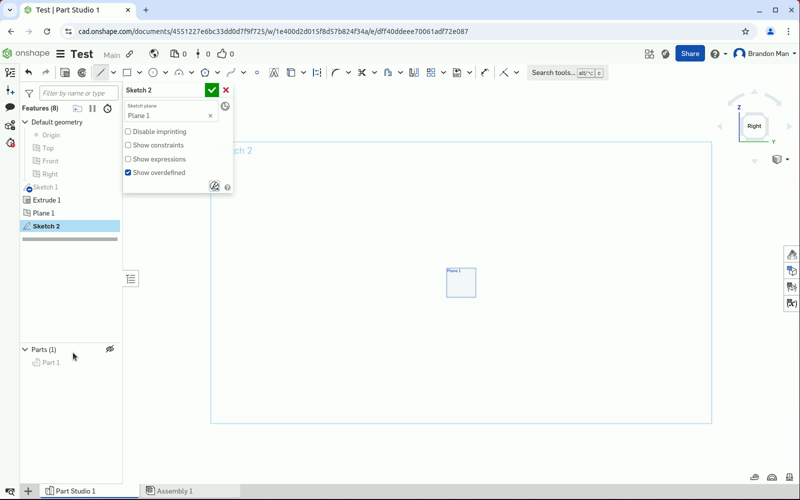
mouse_move(446, 264)
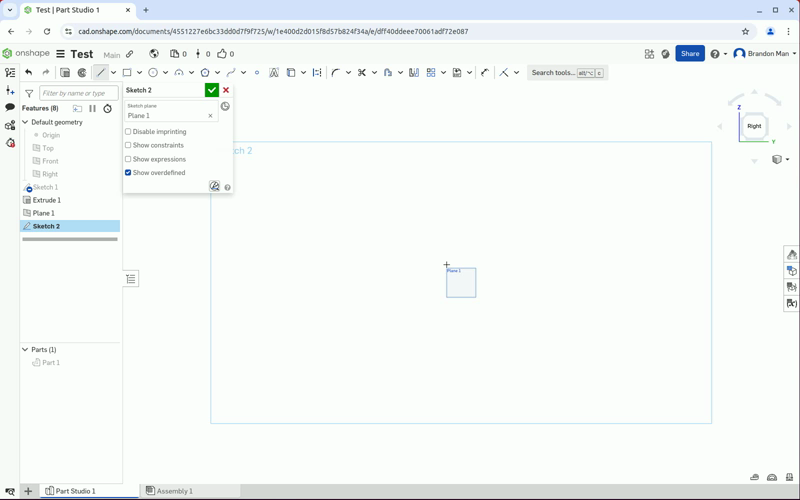
click(446, 264)
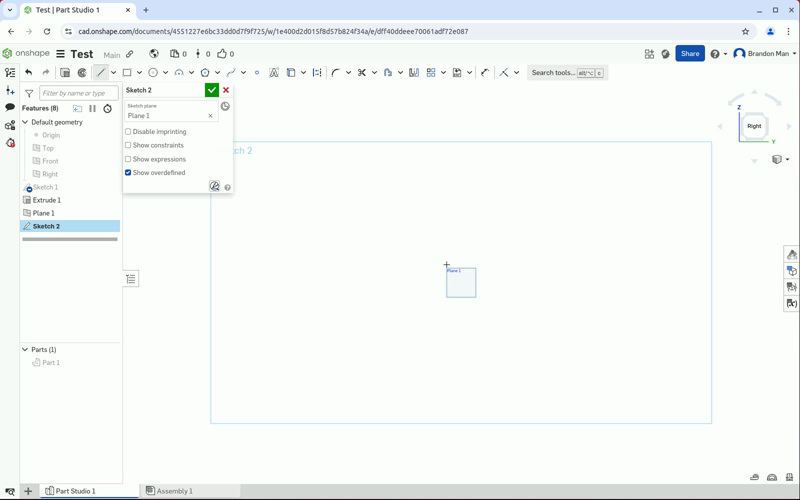
key_up(shift)
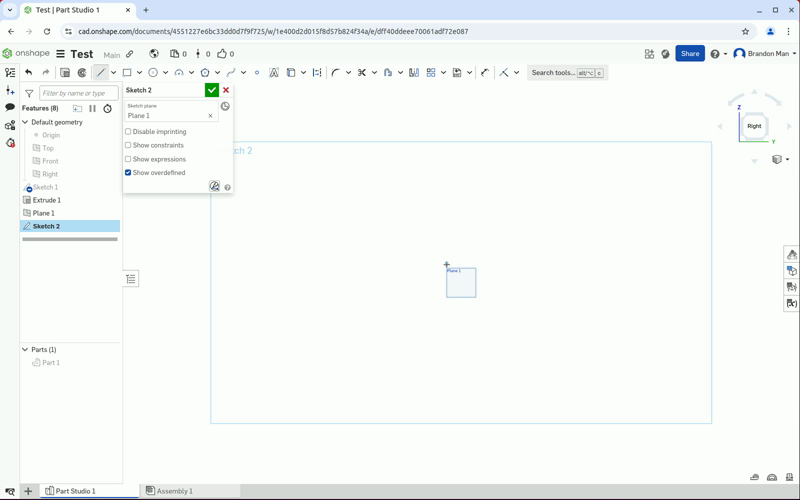
key_down(shift)
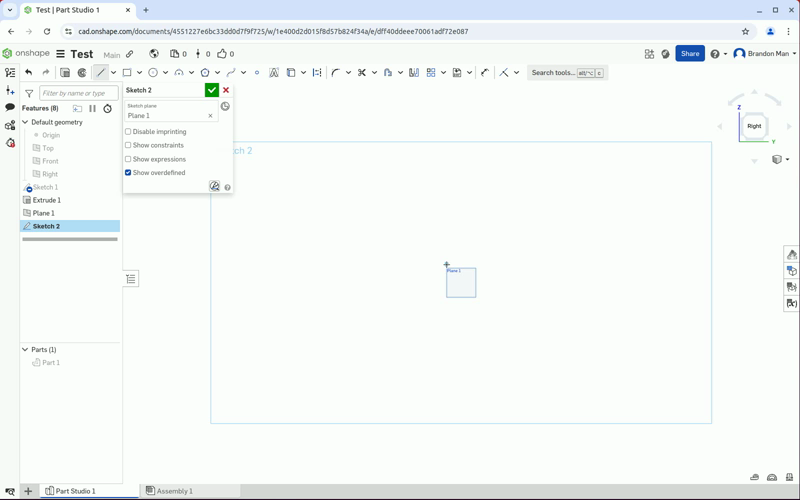
mouse_move(476, 264)
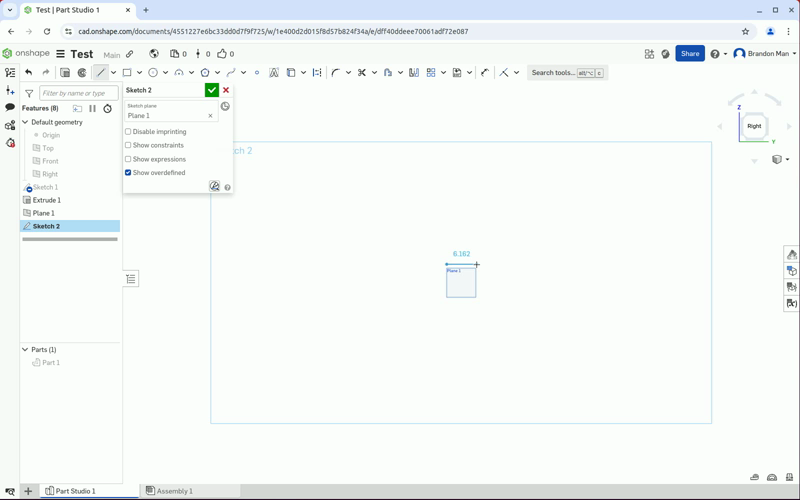
mouse_move(460, 264)
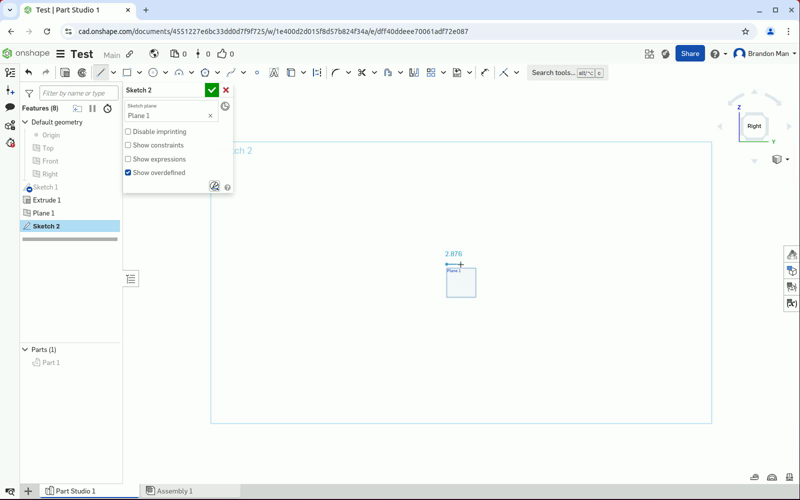
click(460, 264)
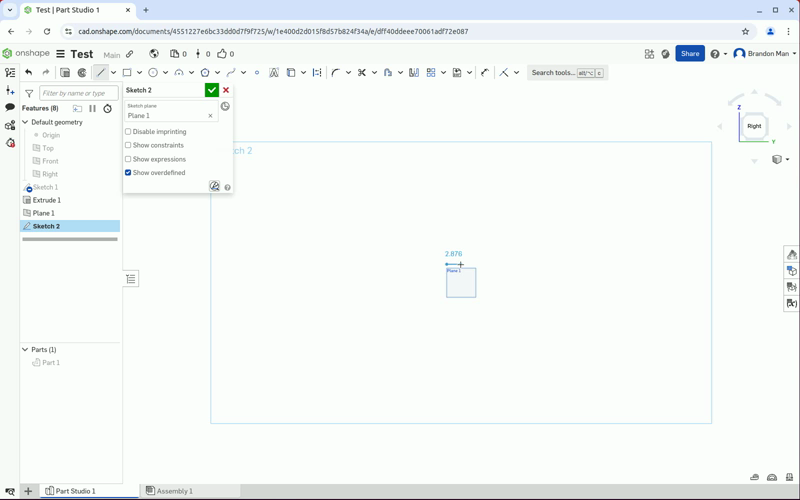
key_up(shift)
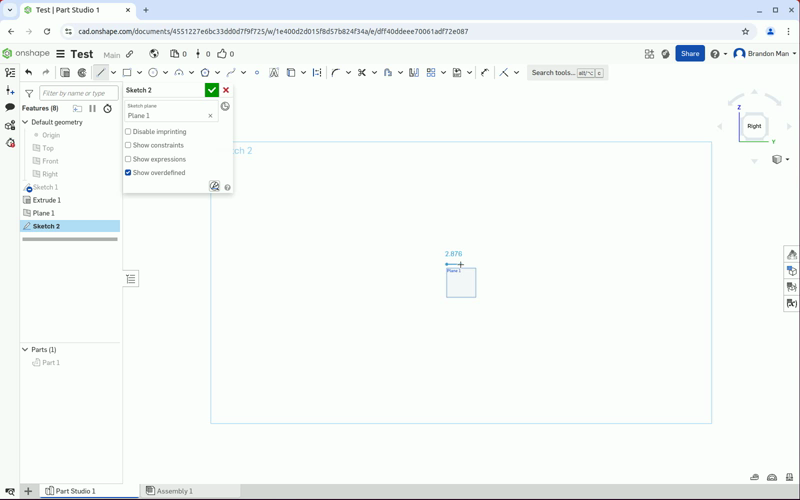
key_down(shift)
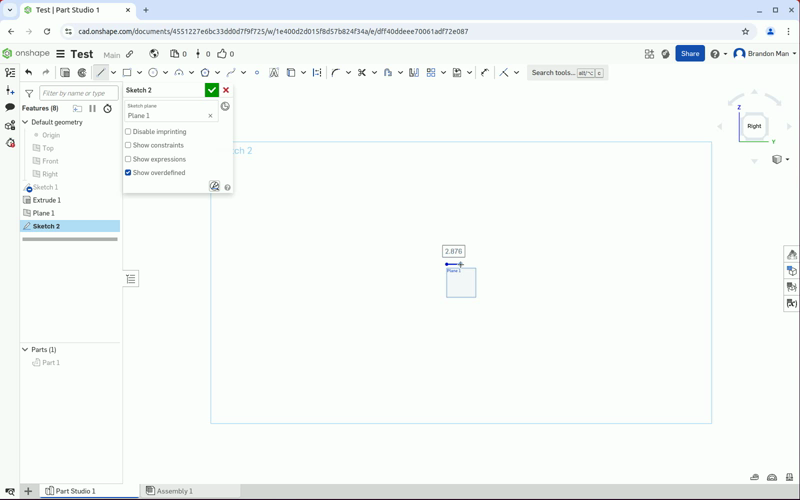
mouse_move(490, 264)
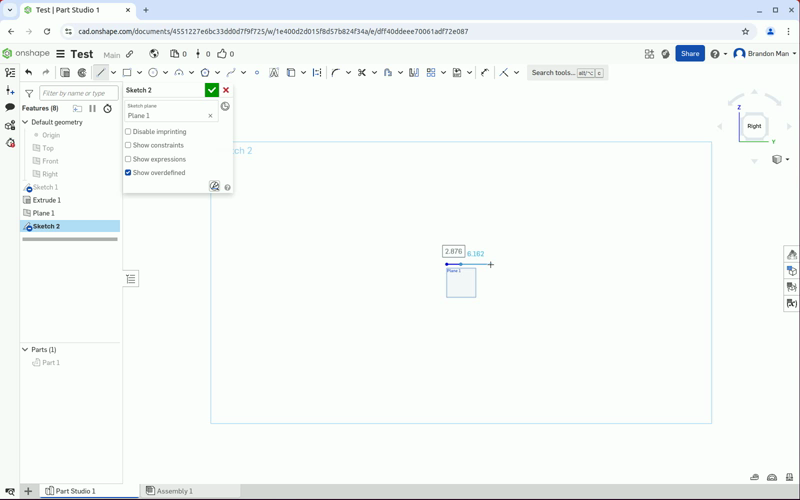
mouse_move(460, 225)
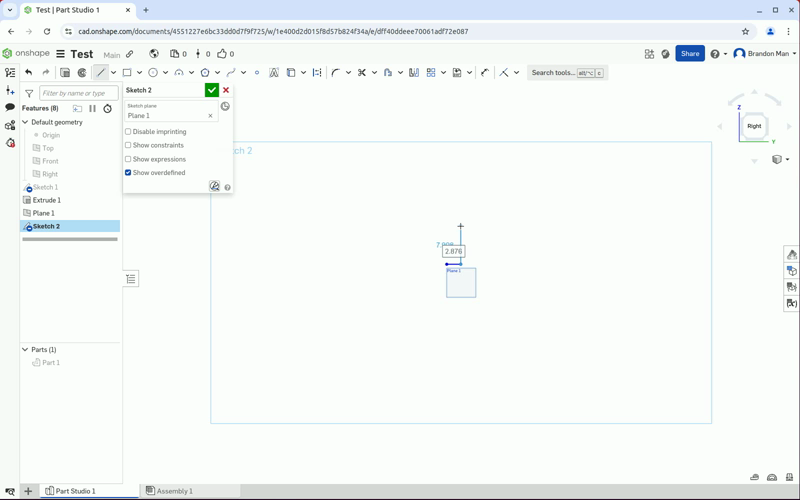
click(460, 225)
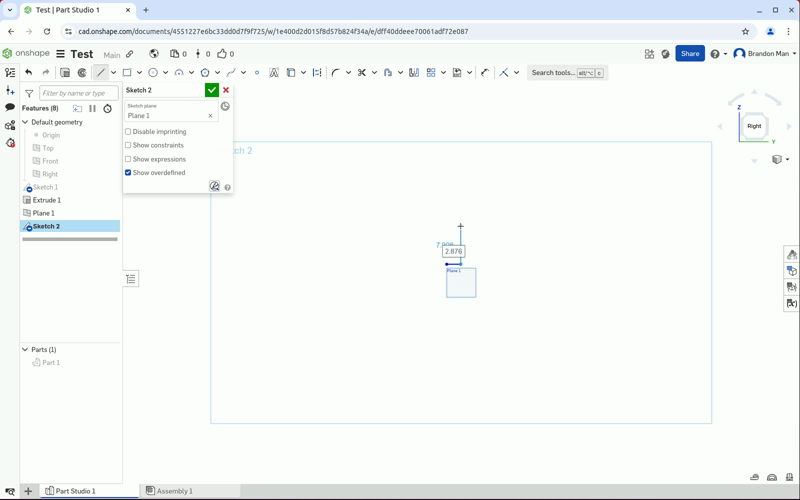
key_up(shift)
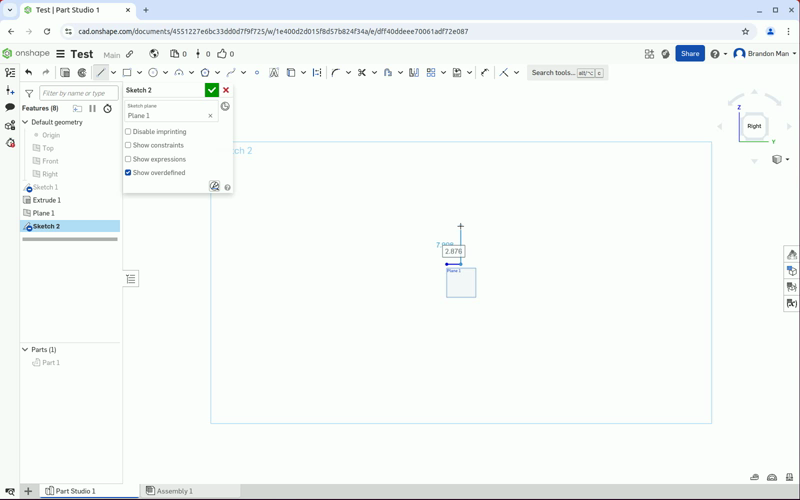
key_down(shift)
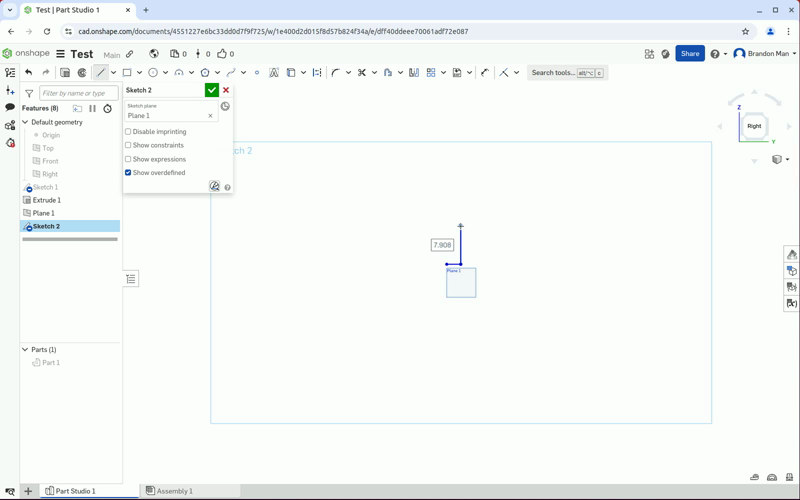
mouse_move(490, 225)
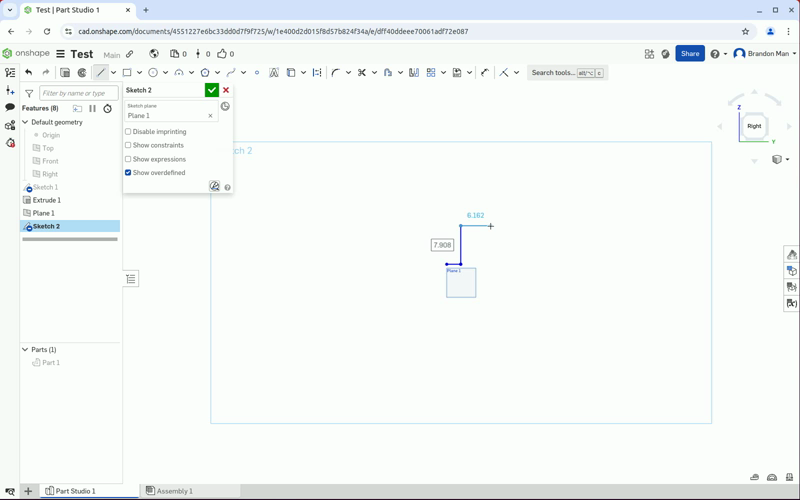
mouse_move(446, 225)
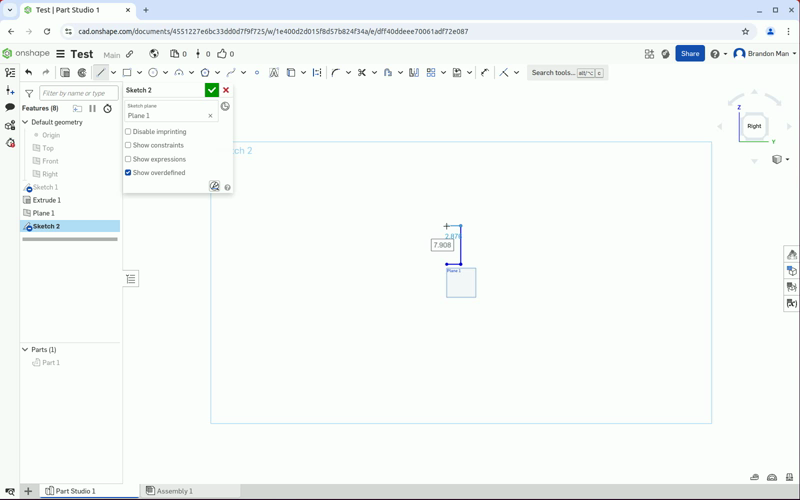
click(446, 225)
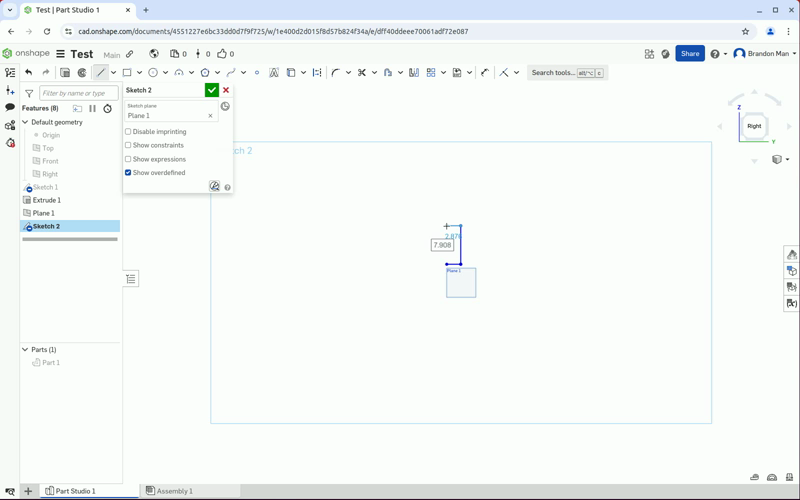
key_up(shift)
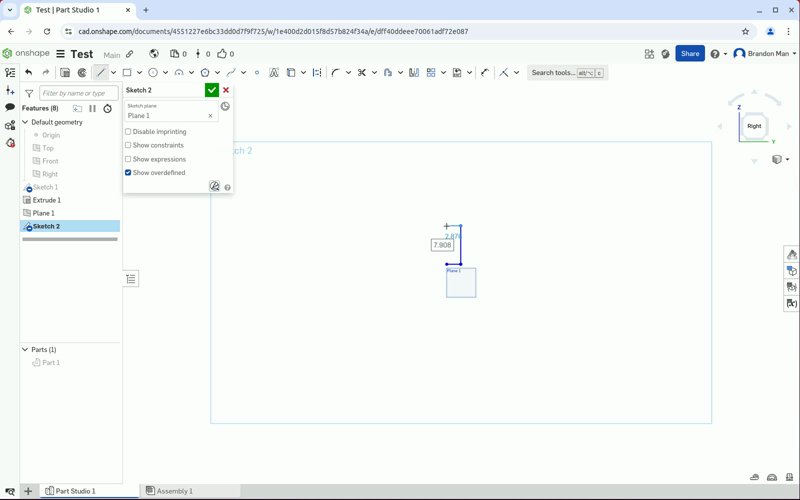
mouse_move(476, 225)
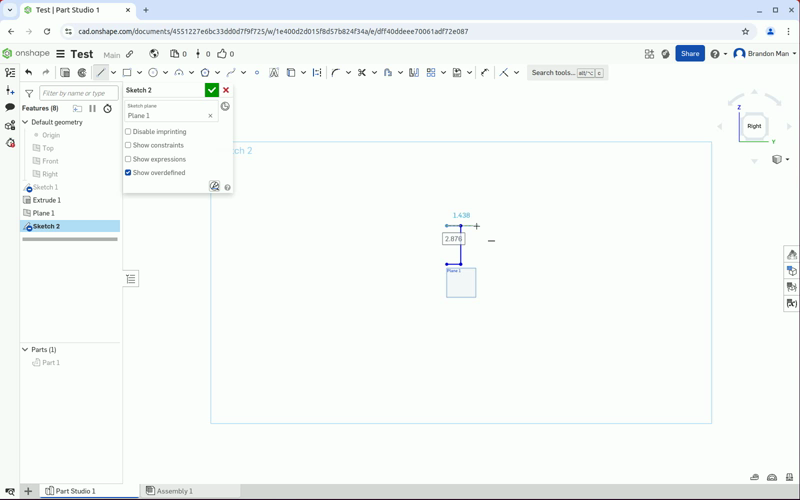
key_down(shift)
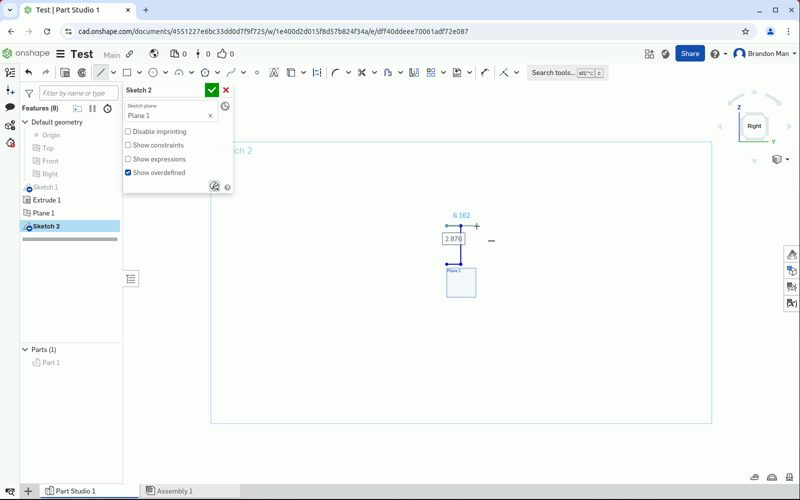
mouse_move(446, 264)
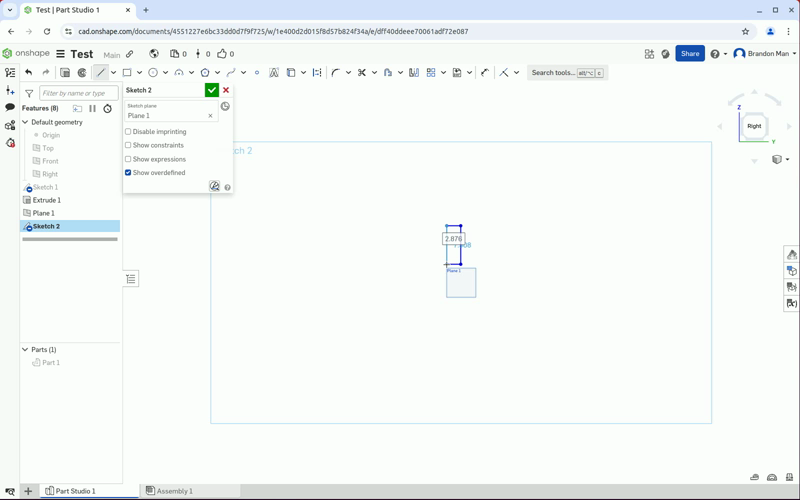
key_up(shift)
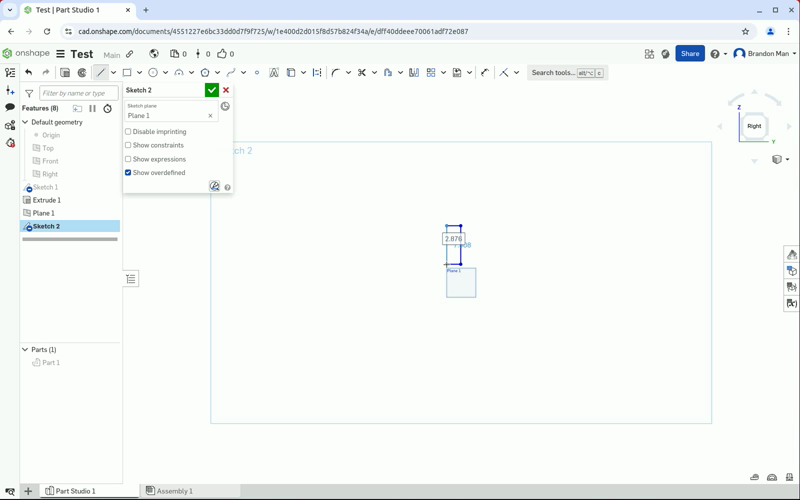
click(446, 264)
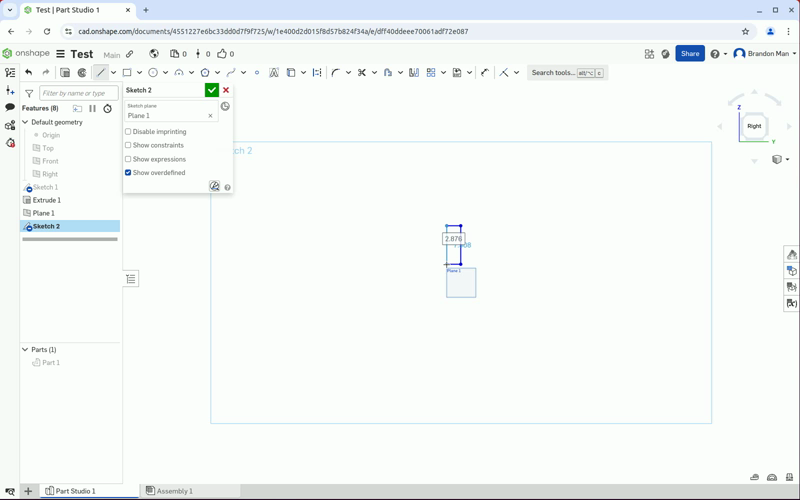
key(esc)
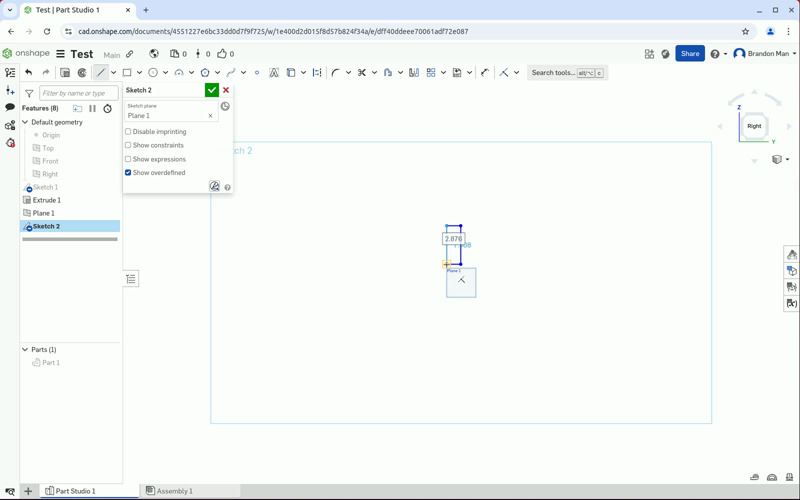
mouse_move(453, 247)
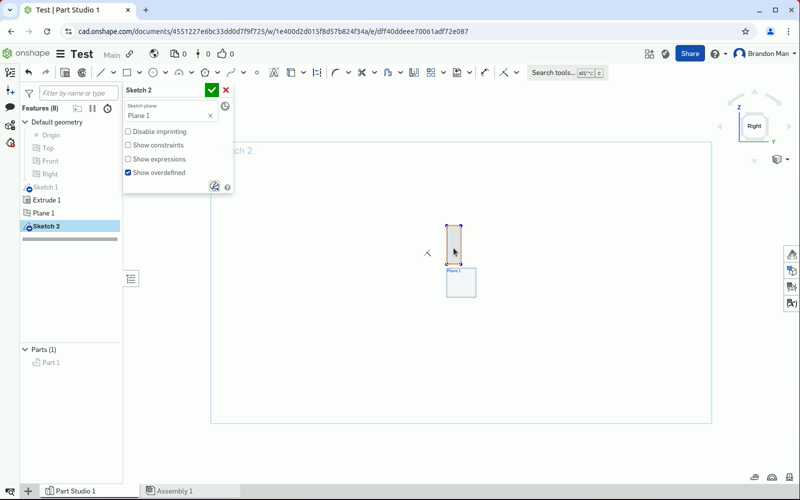
scroll(6)
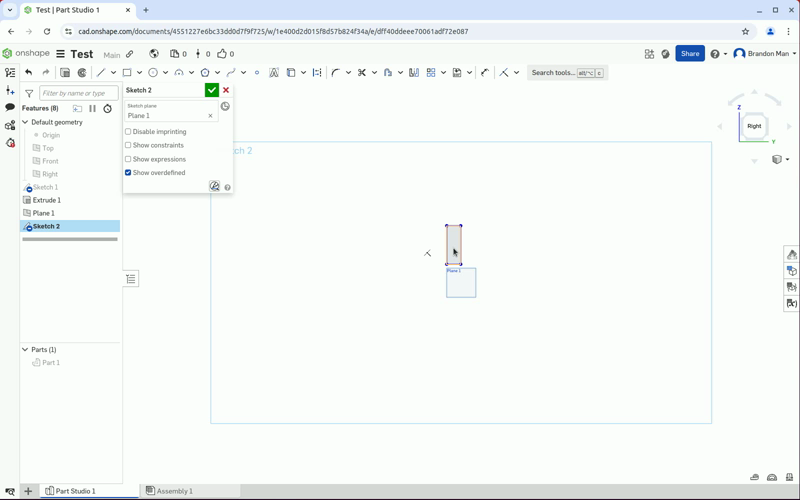
scroll(6)
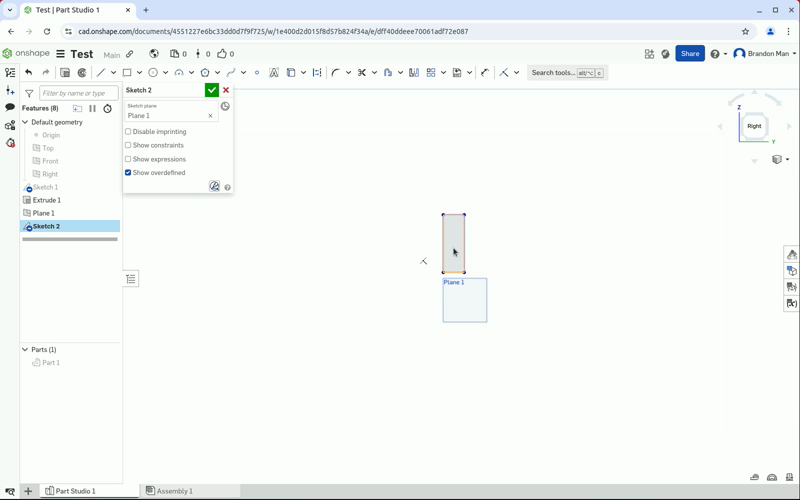
scroll(6)
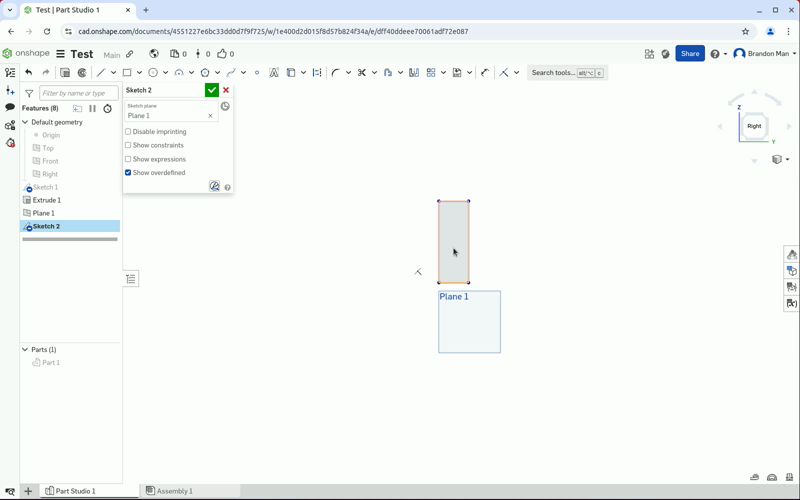
scroll(6)
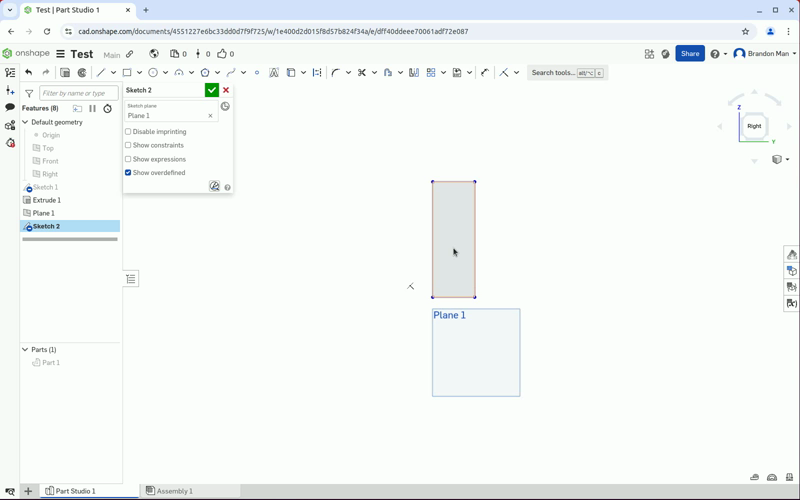
scroll(6)
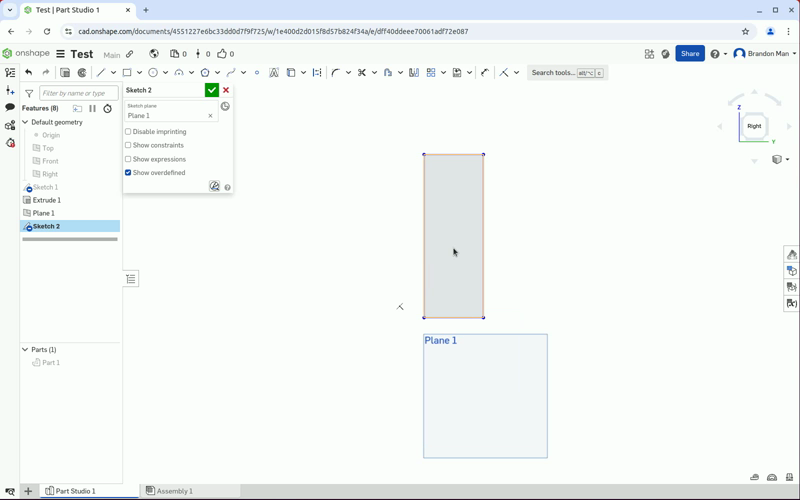
scroll(6)
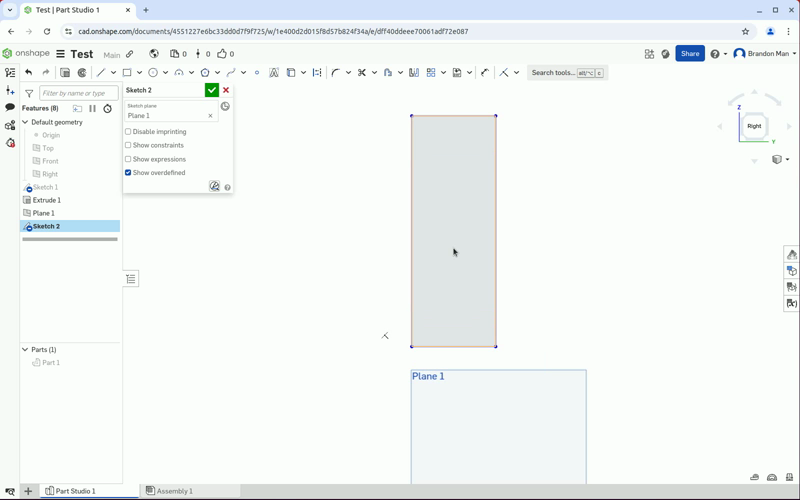
scroll(6)
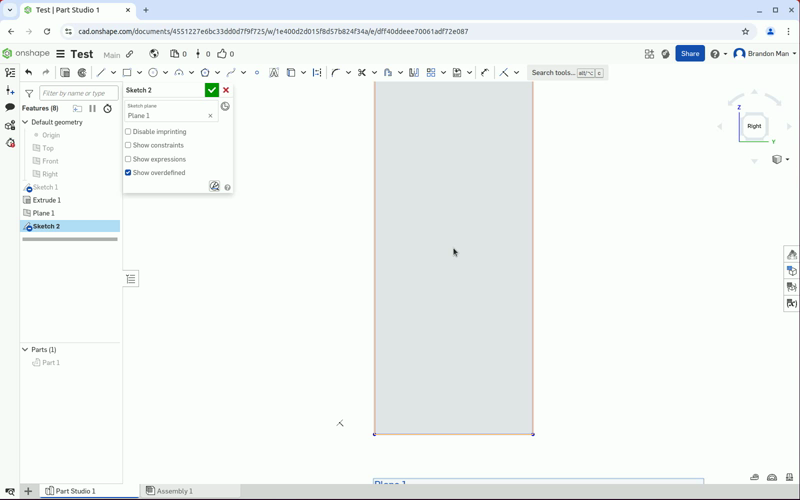
click(453, 247)
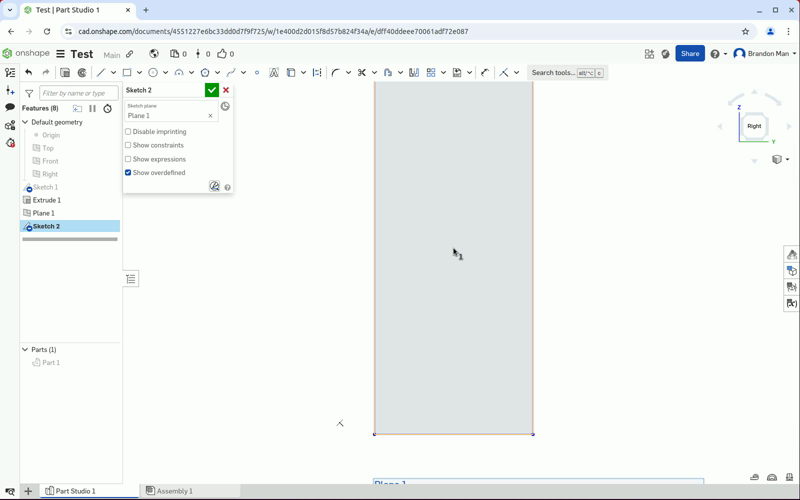
scroll(-6)
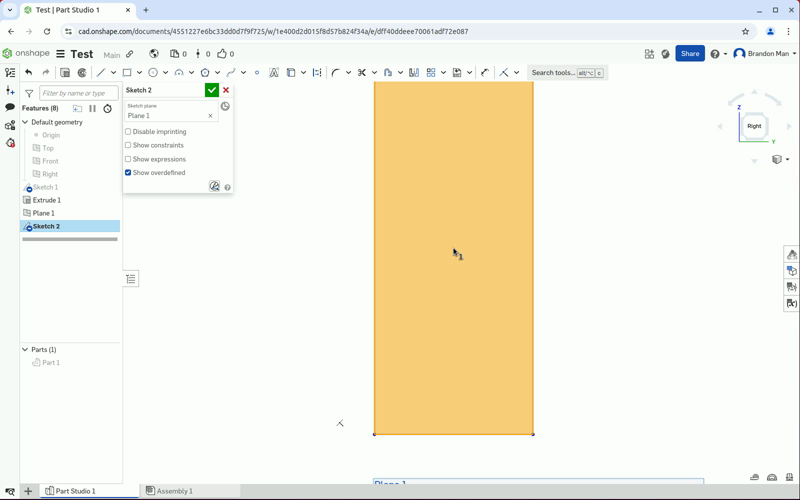
scroll(-6)
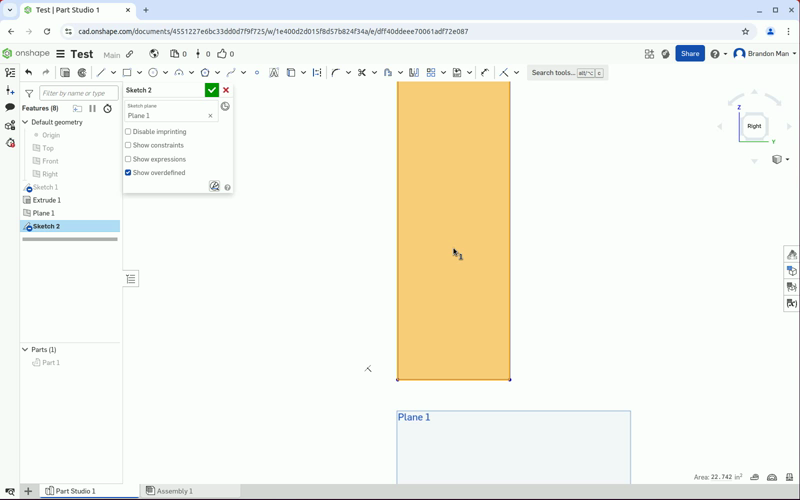
scroll(-6)
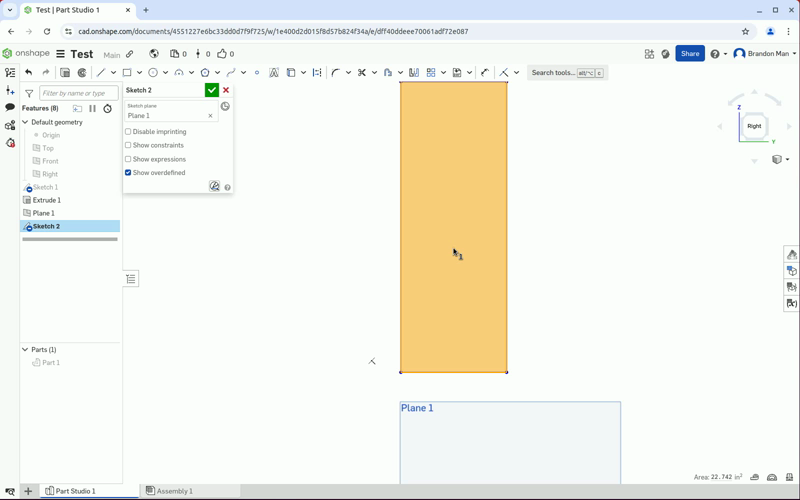
scroll(-6)
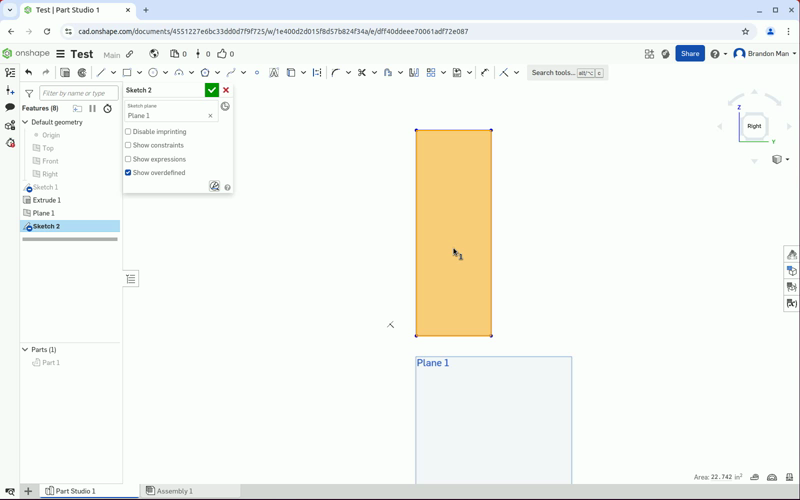
scroll(-6)
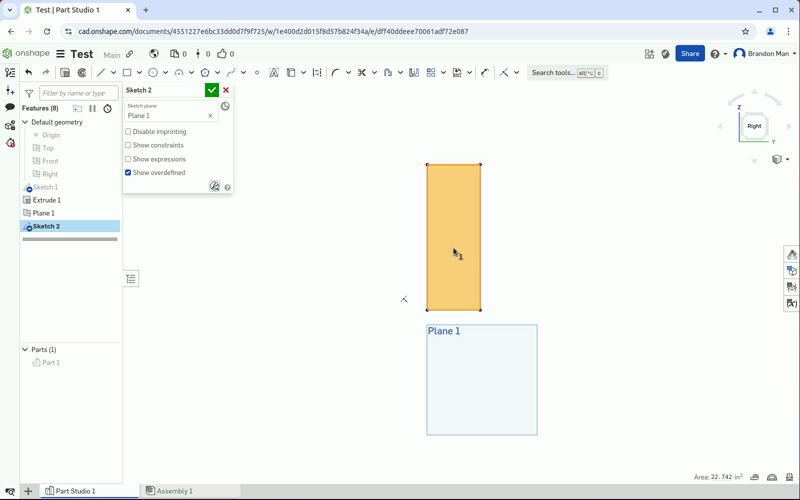
scroll(-6)
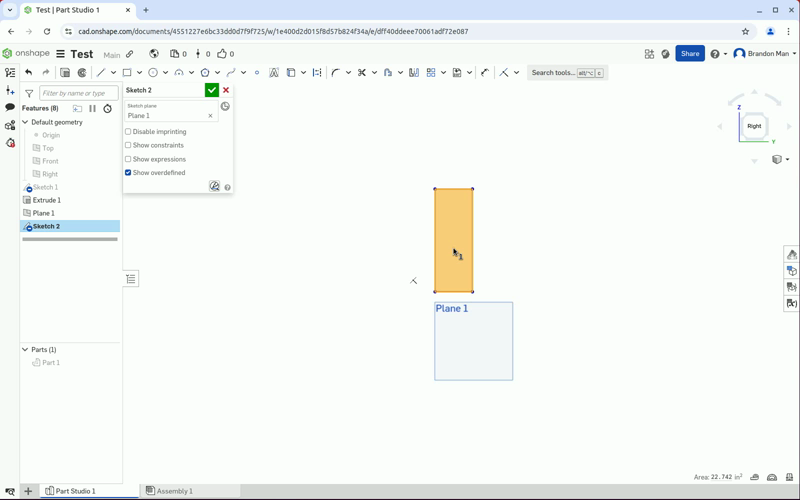
scroll(-6)
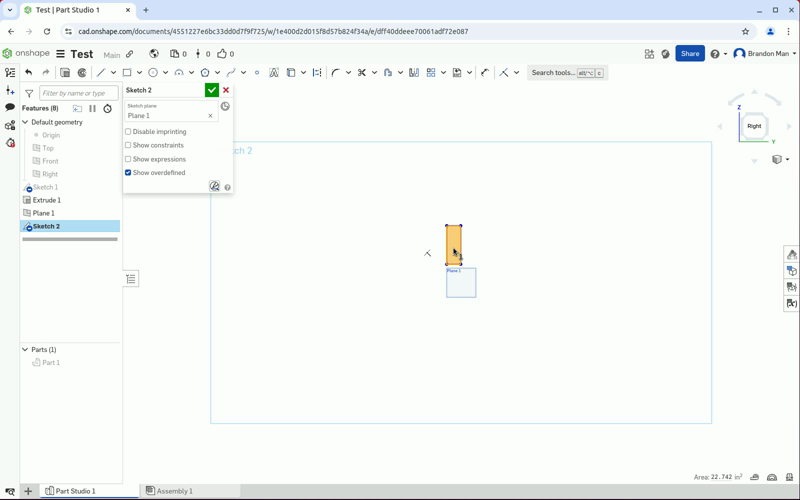
mouse_move(73, 352)
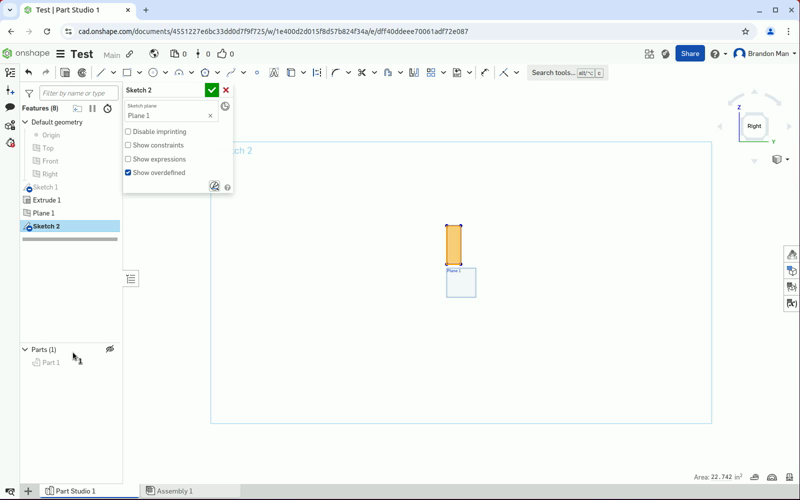
key(shift+y)
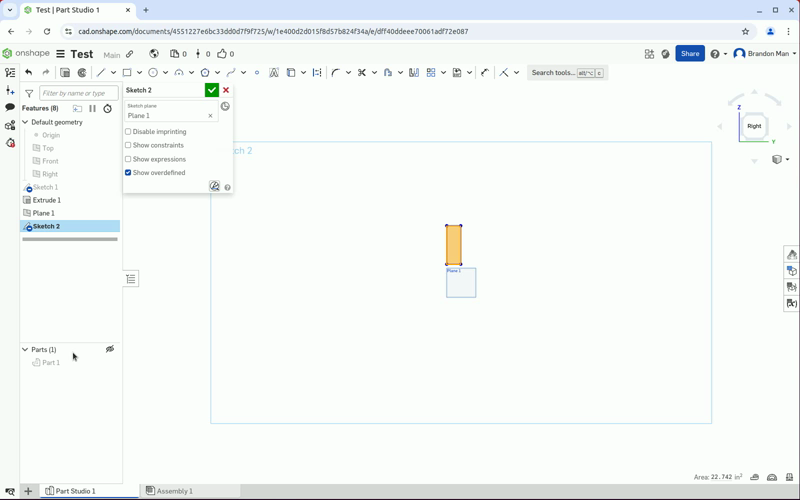
key(shift+e)
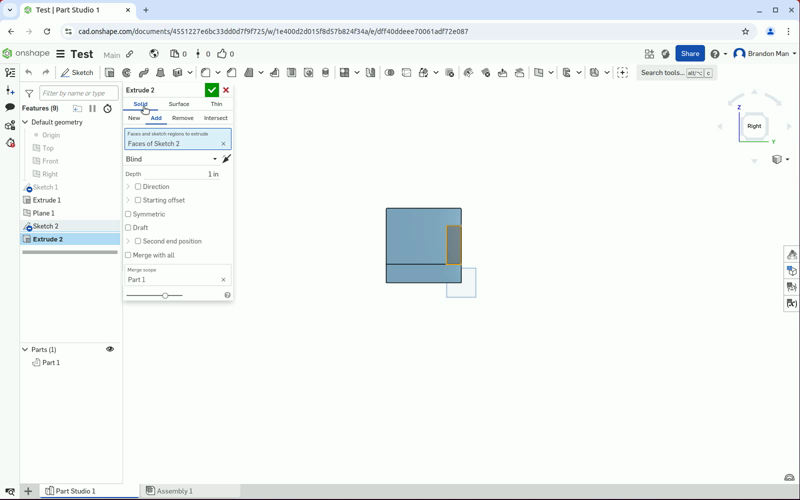
mouse_move(143, 106)
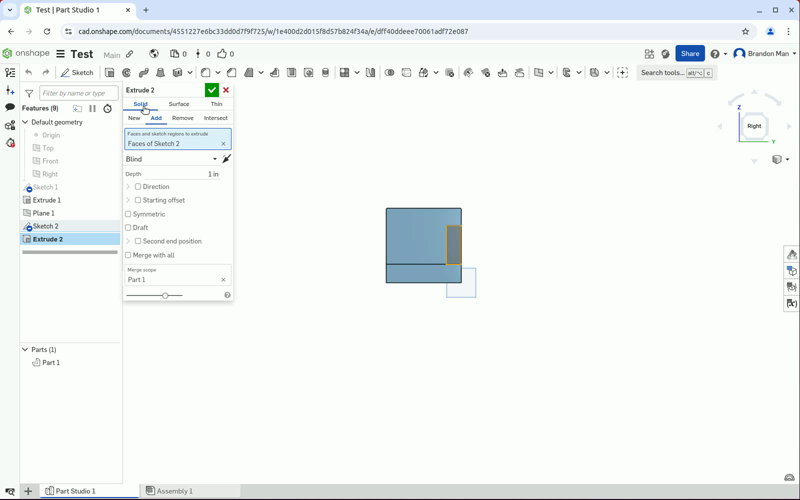
click(143, 106)
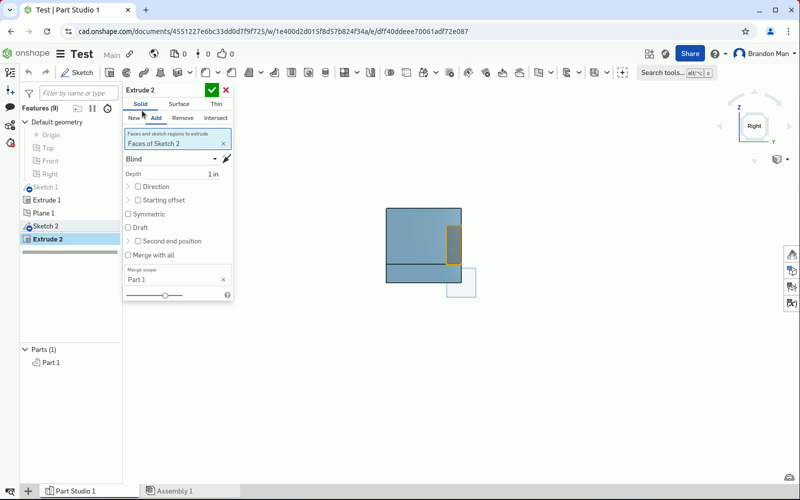
mouse_move(137, 120)
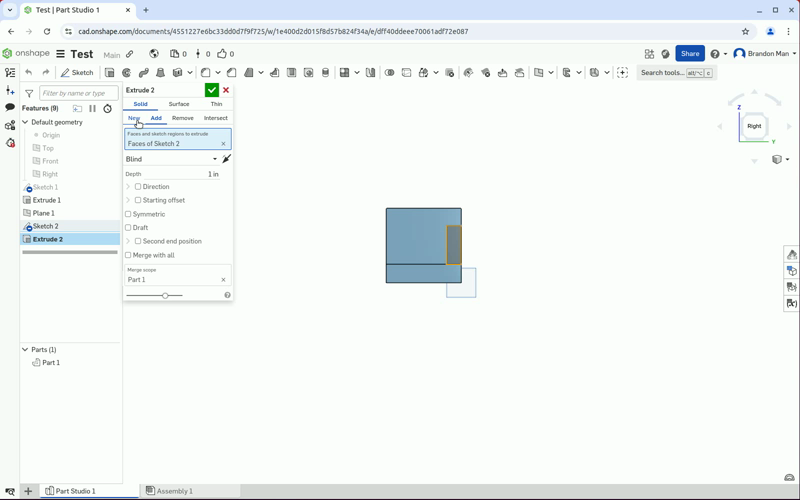
click(137, 120)
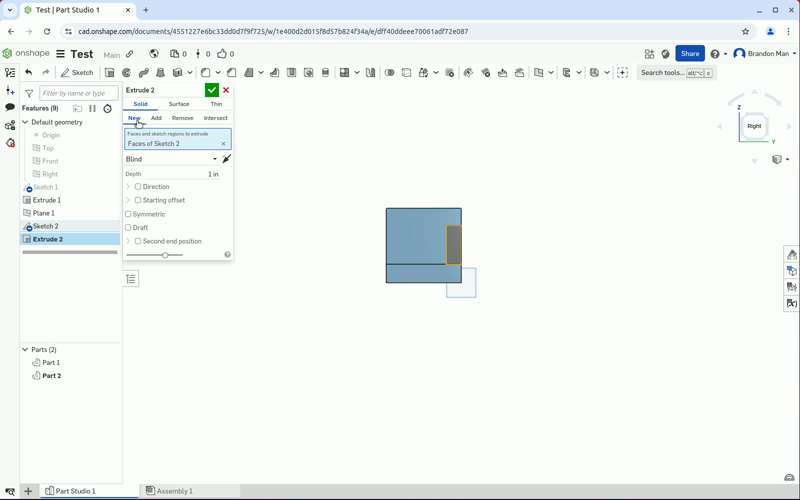
key(tab, 4)
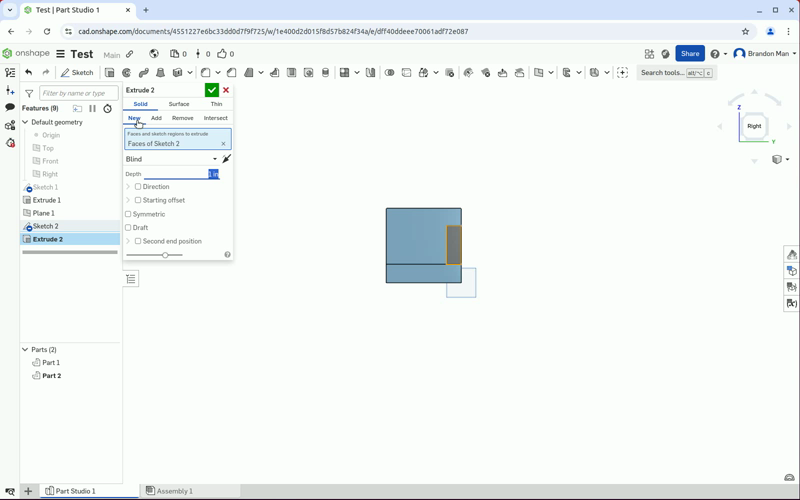
text(15.405)
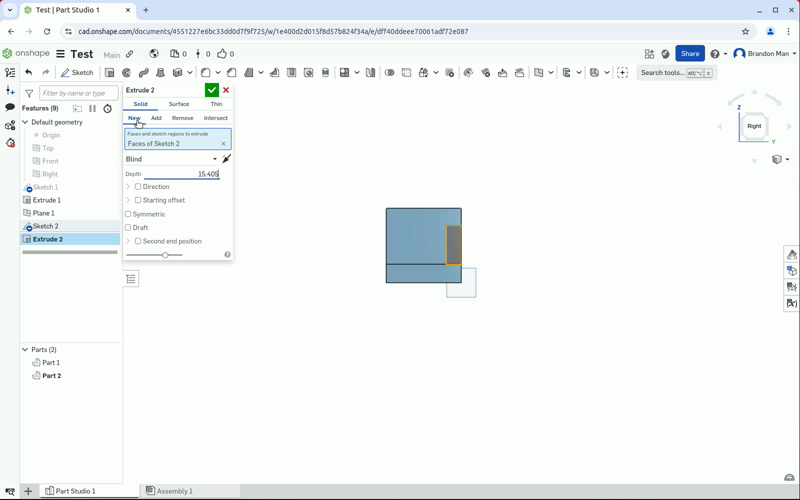
key(enter)
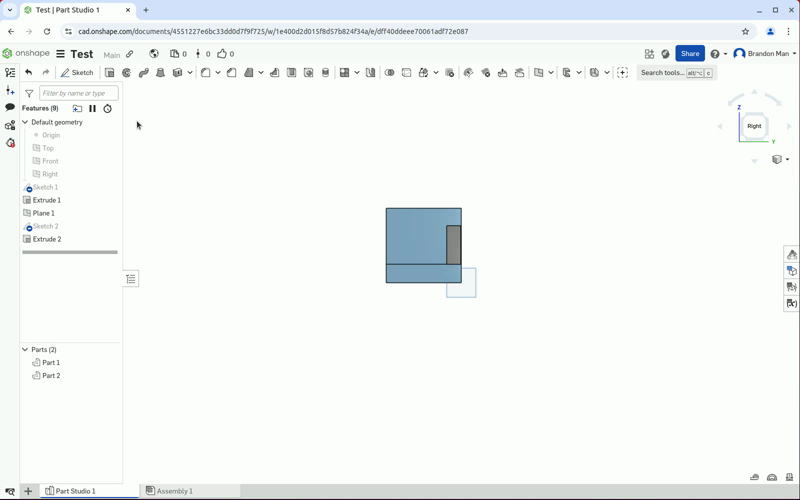
key(shift+h)
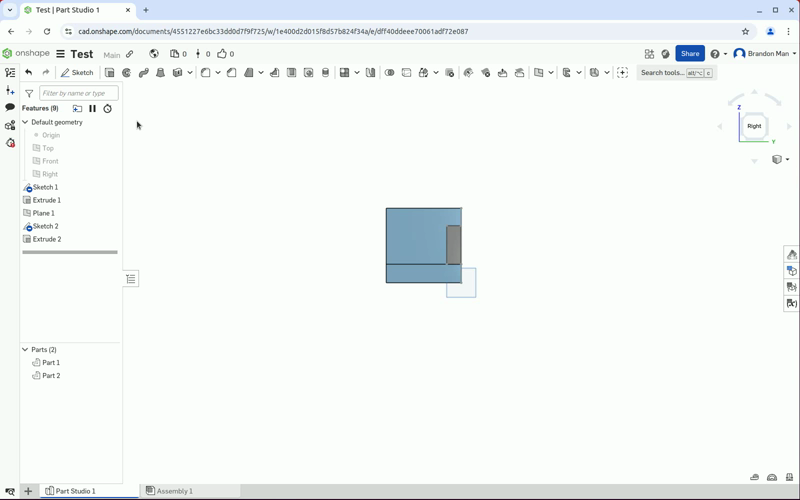
key(shift+h)
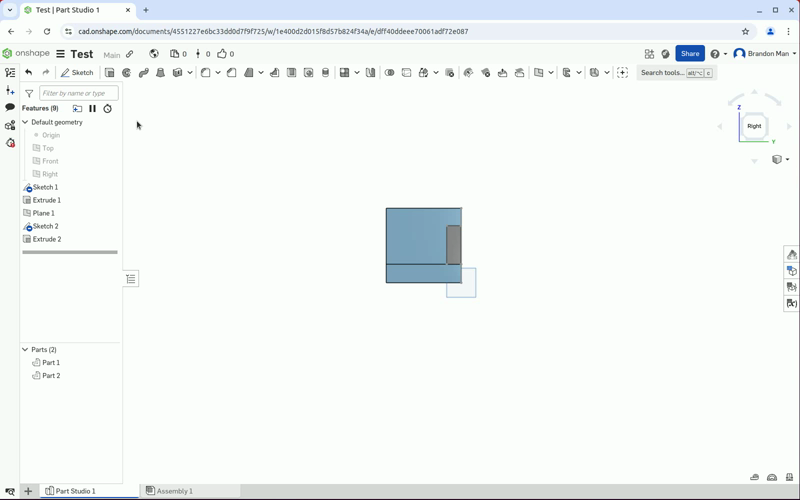
key(shift+7)
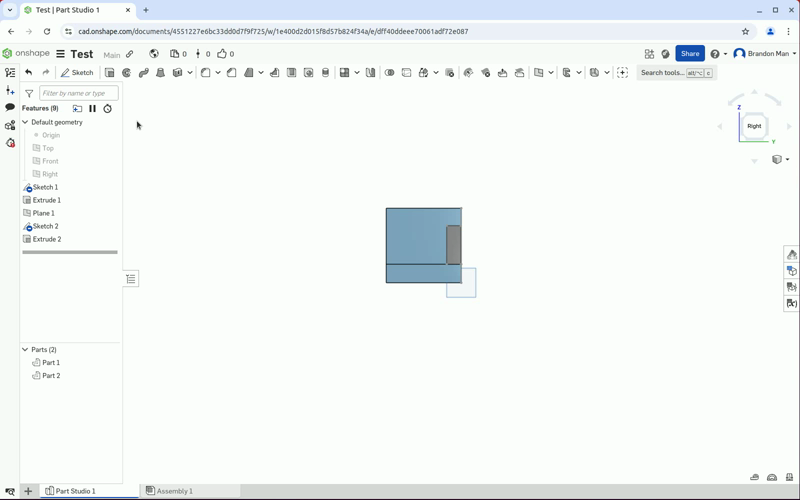
key(right, 2)
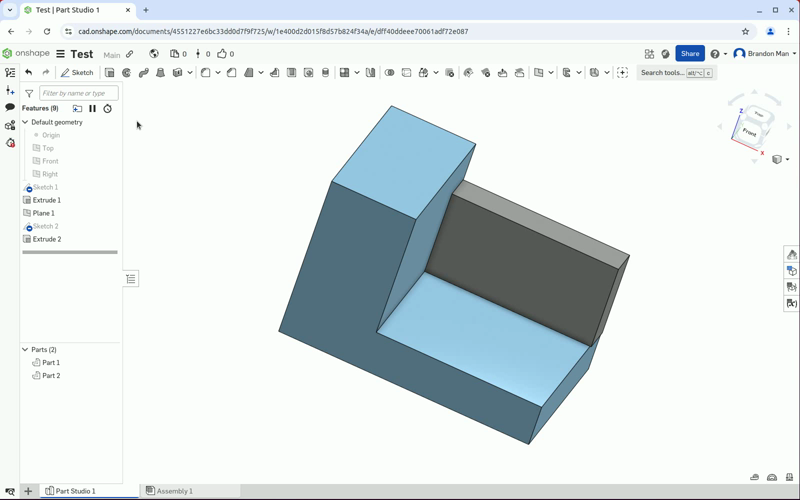
key(down, 2)
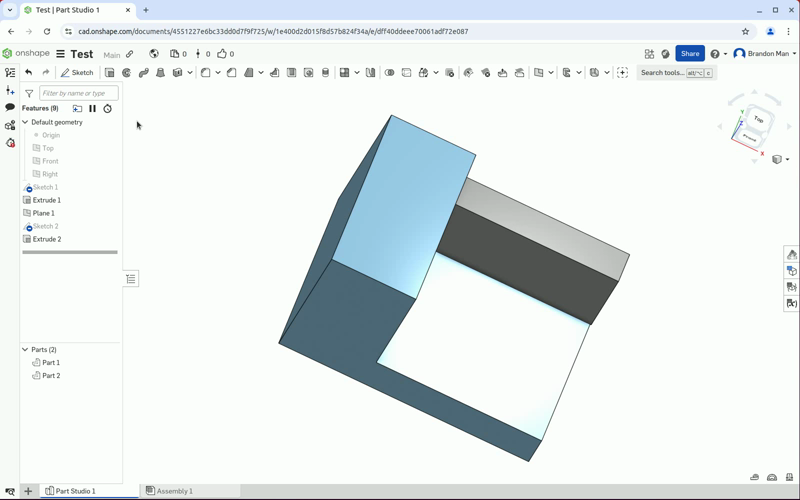
key(up, 2)
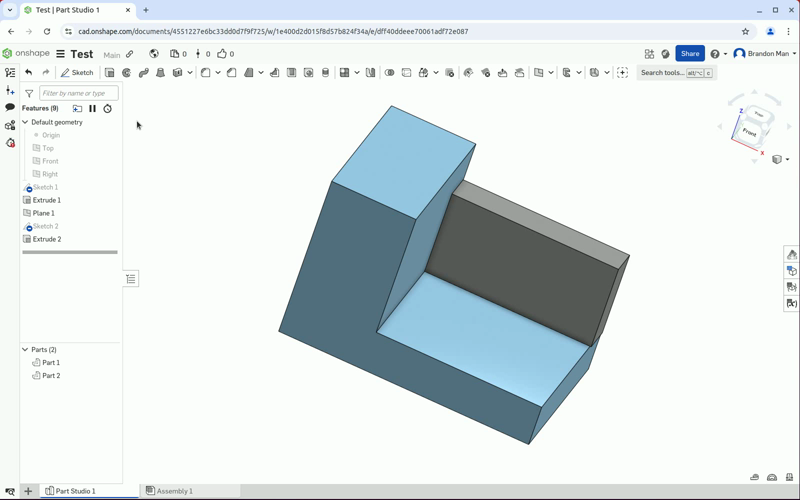
key(left, 2)
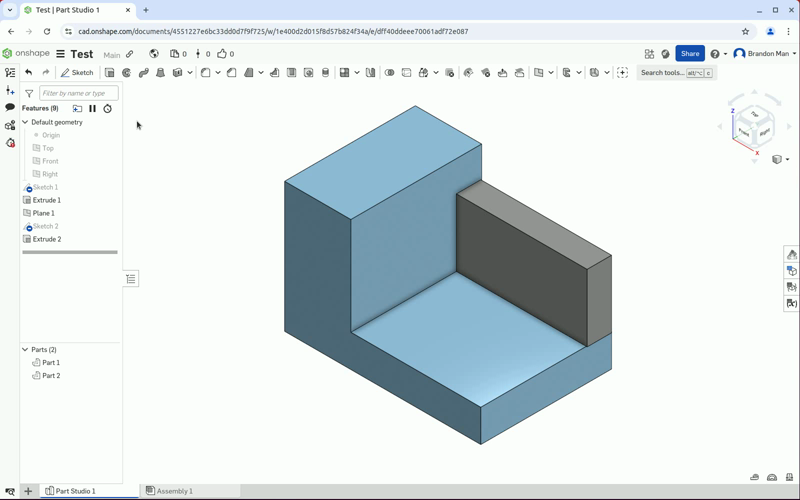
mouse_move(73, 189)
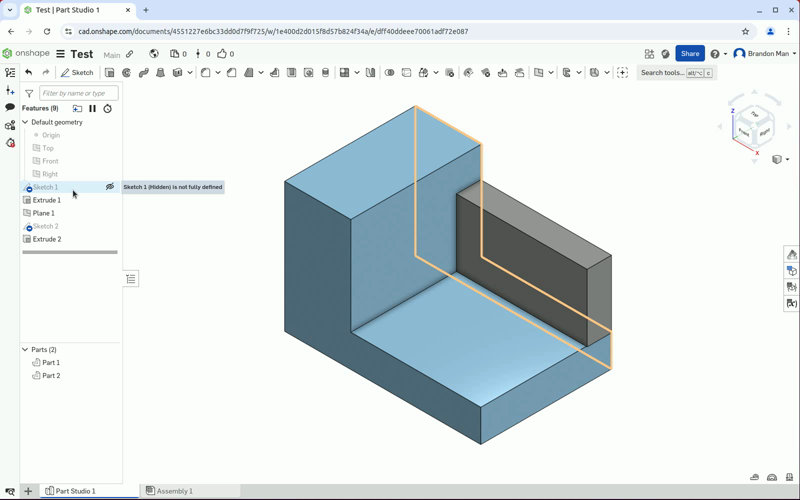
click(73, 189)